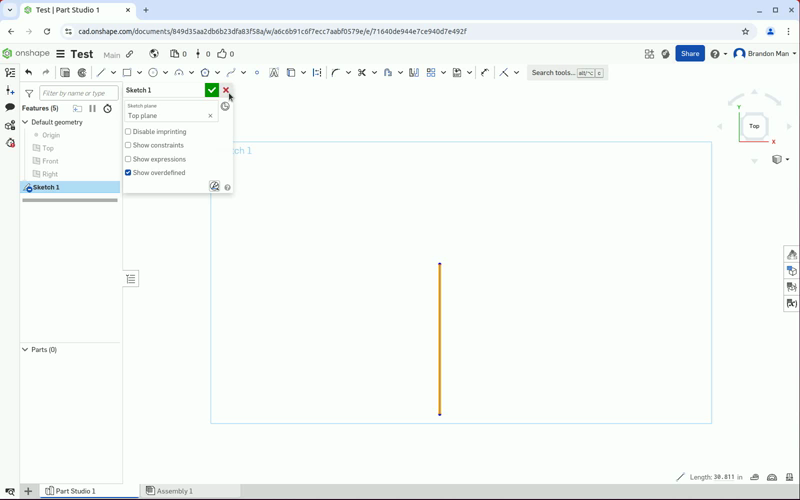
key(shift+h)
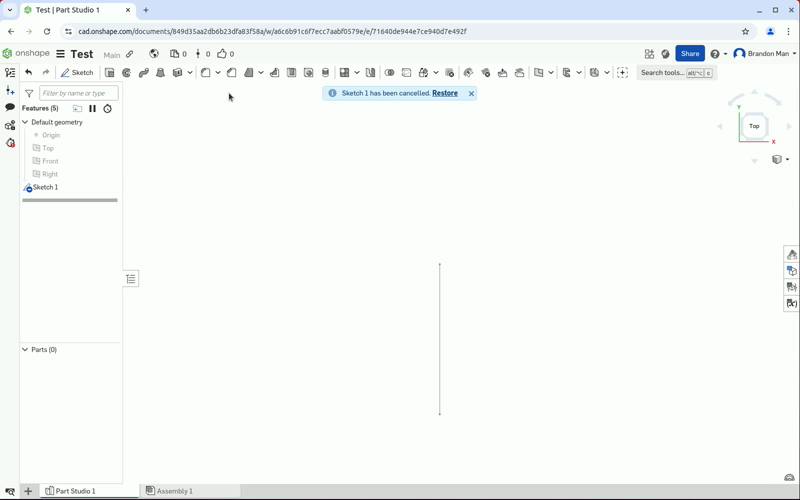
key(shift+s)
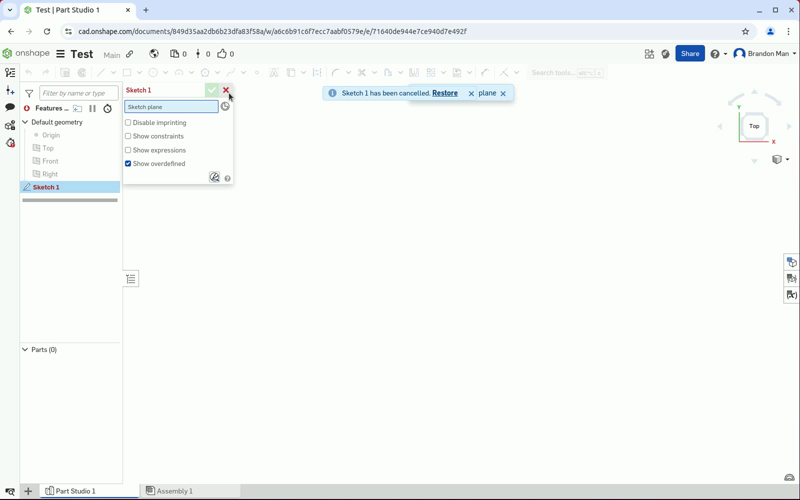
mouse_move(73, 150)
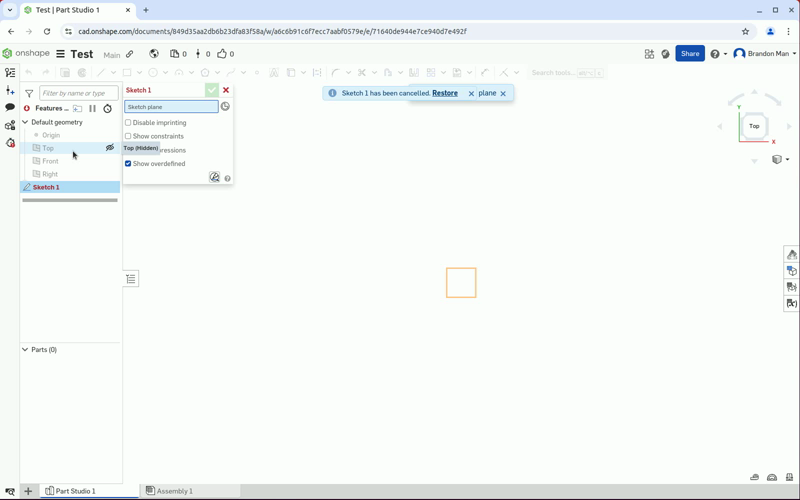
click(73, 150)
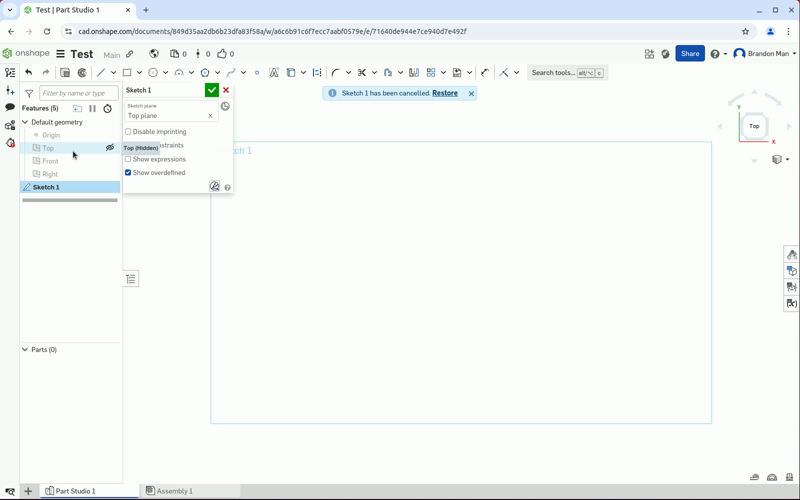
mouse_move(73, 352)
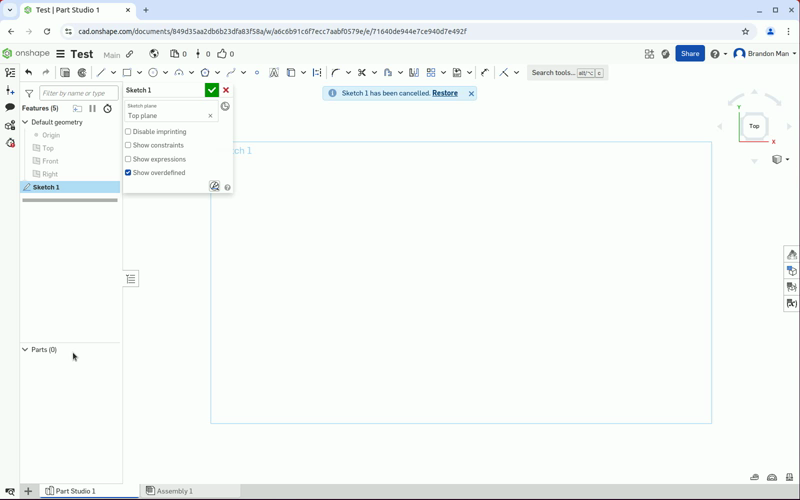
key(y)
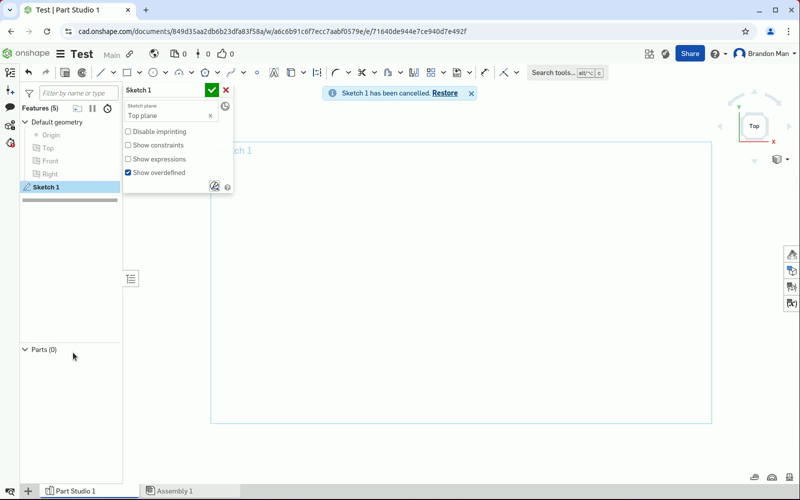
key(l)
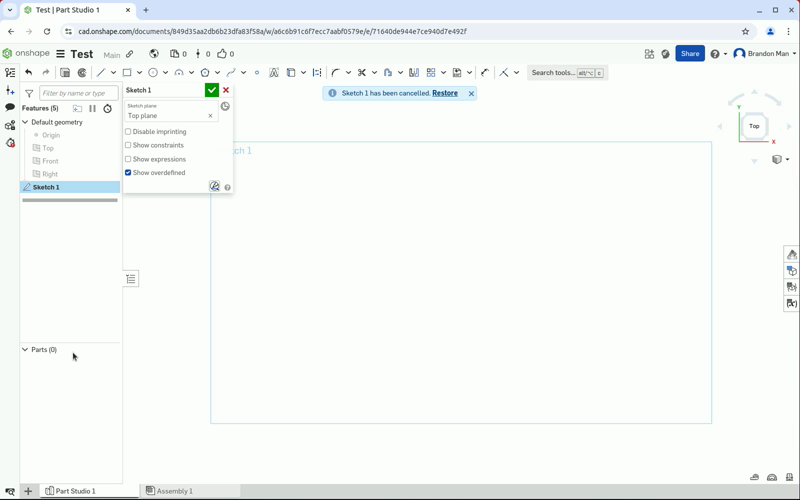
key_down(shift)
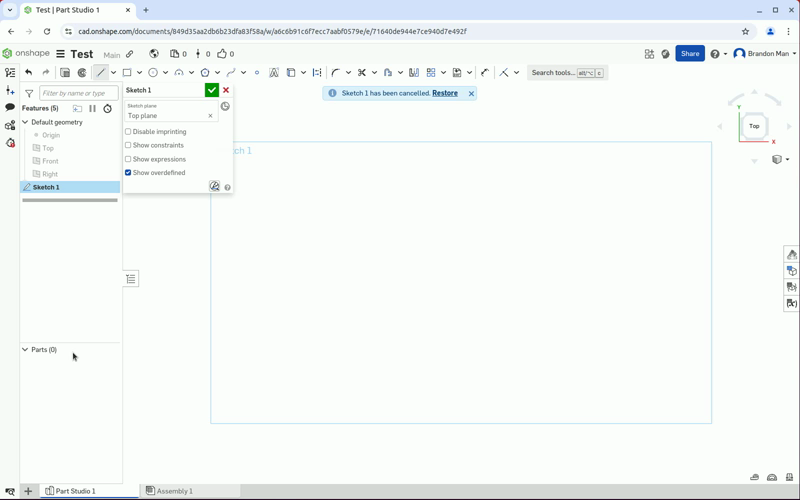
mouse_move(348, 361)
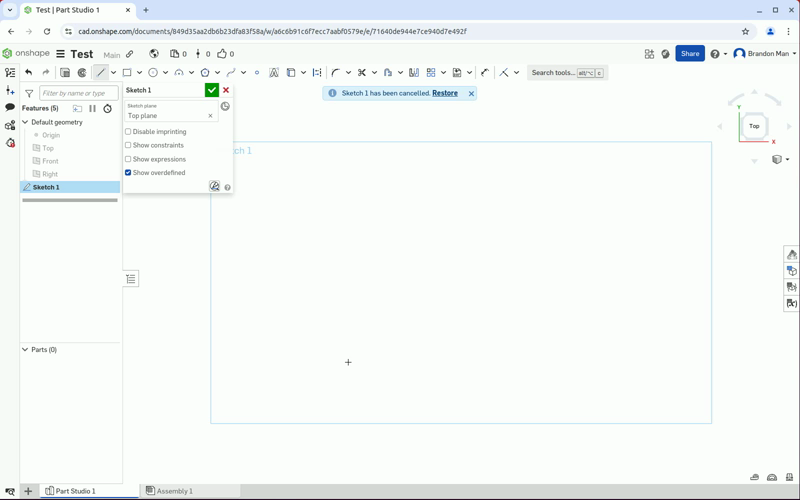
click(348, 361)
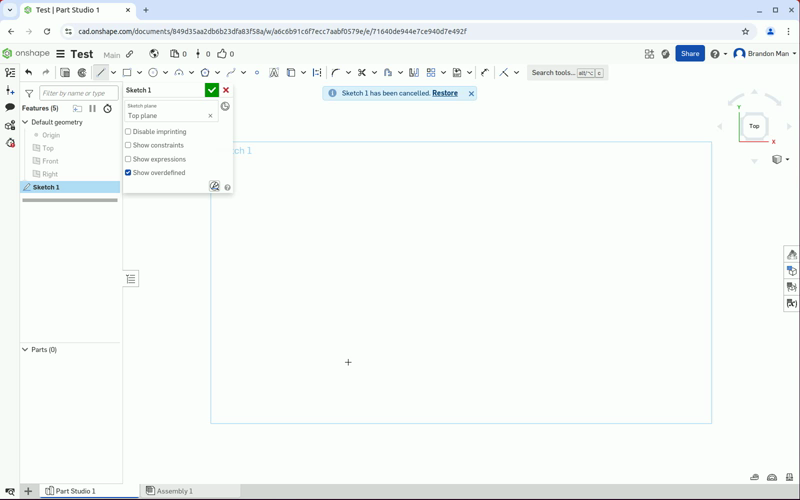
key_up(shift)
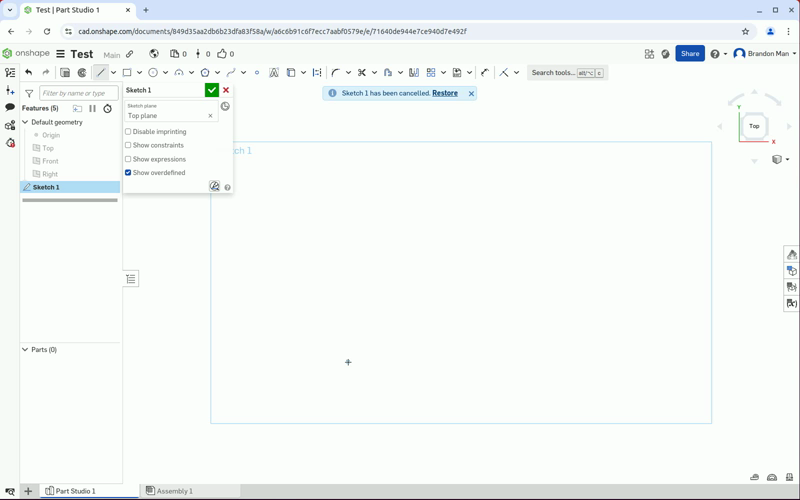
key_down(shift)
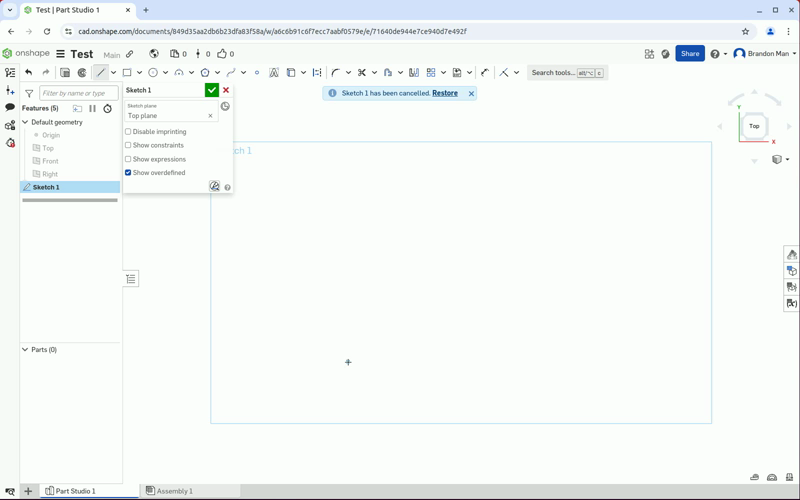
mouse_move(572, 361)
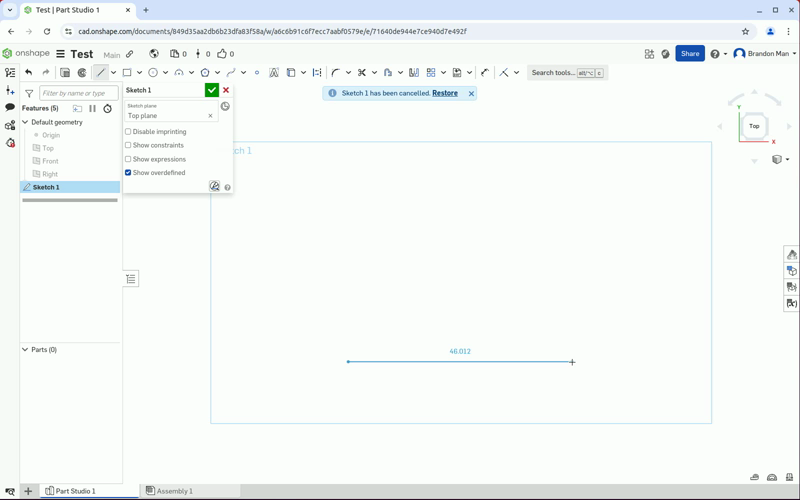
click(572, 361)
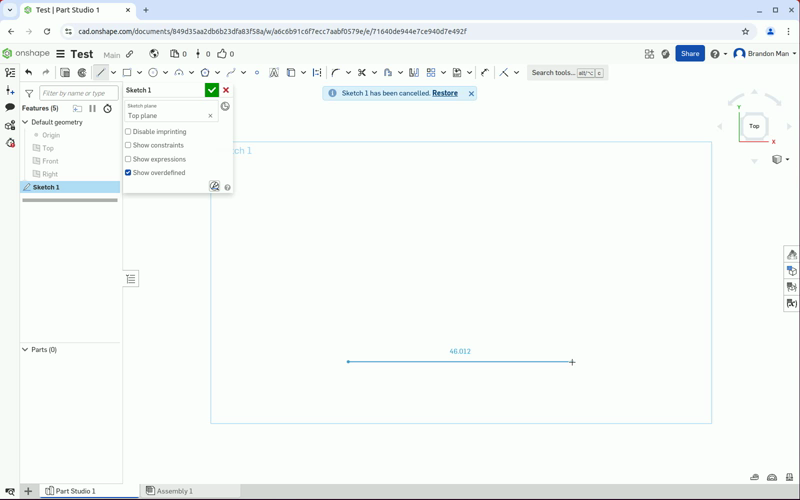
key_up(shift)
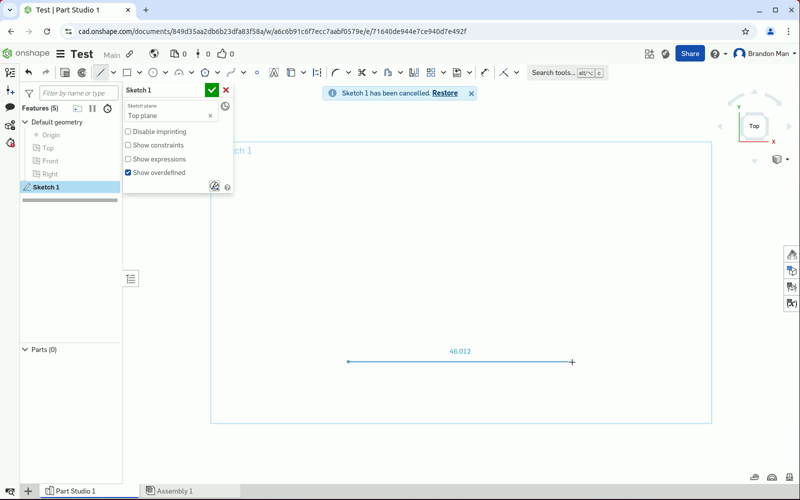
key_down(shift)
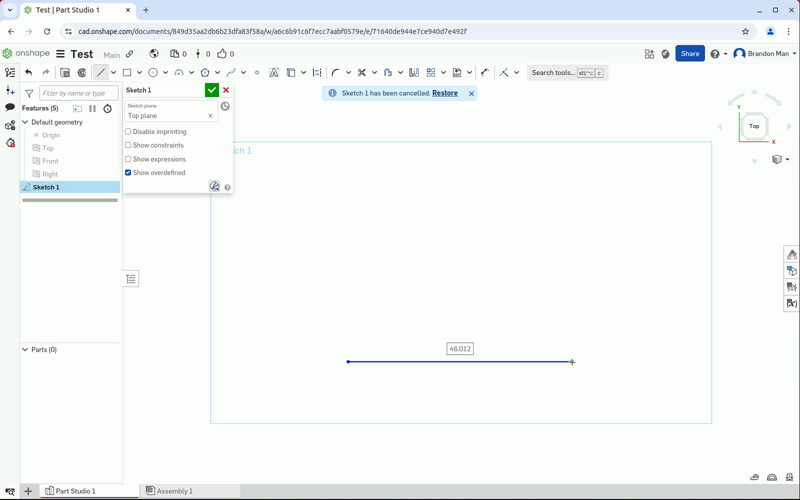
mouse_move(572, 205)
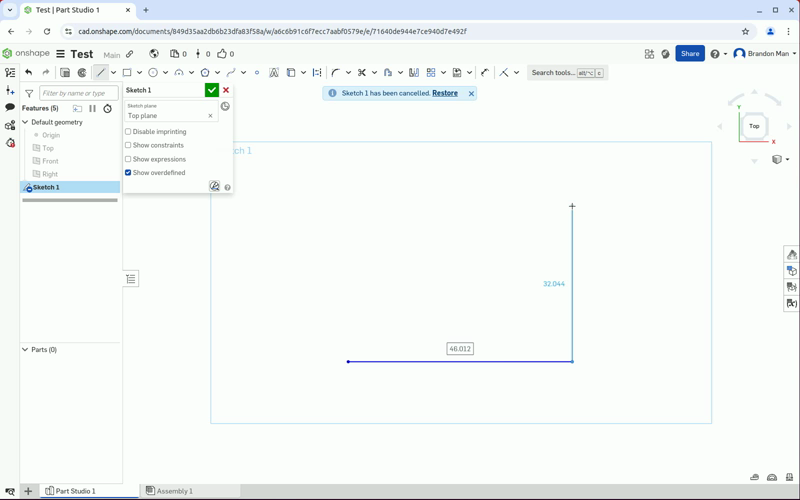
click(572, 205)
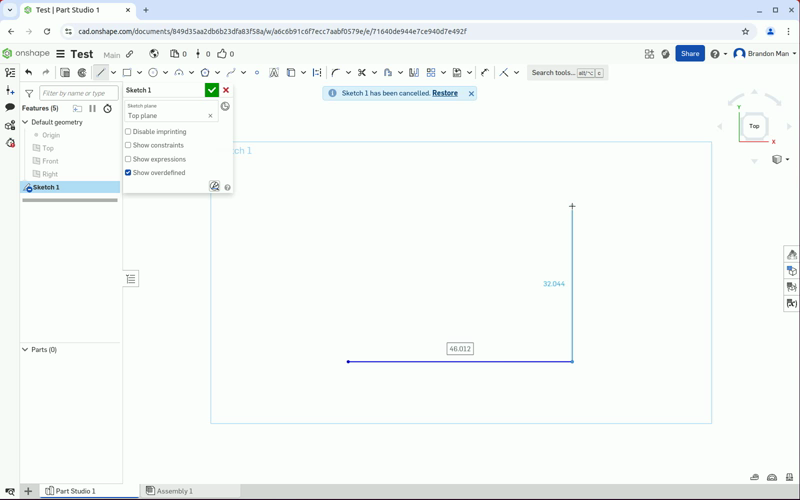
key_up(shift)
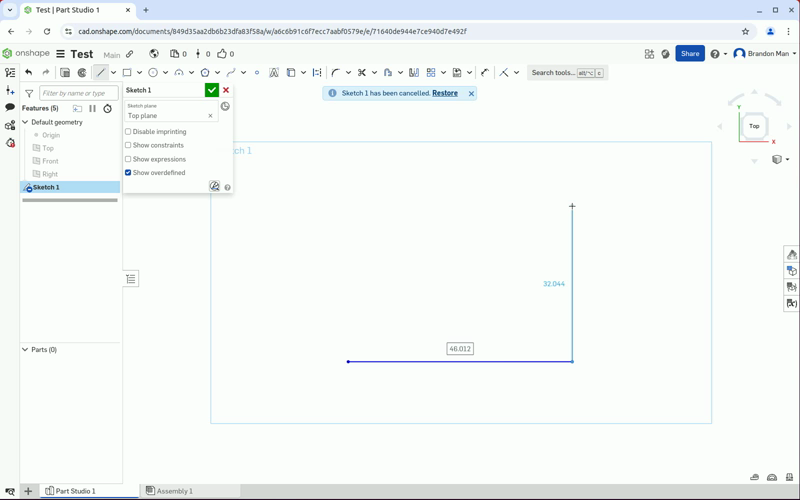
key_down(shift)
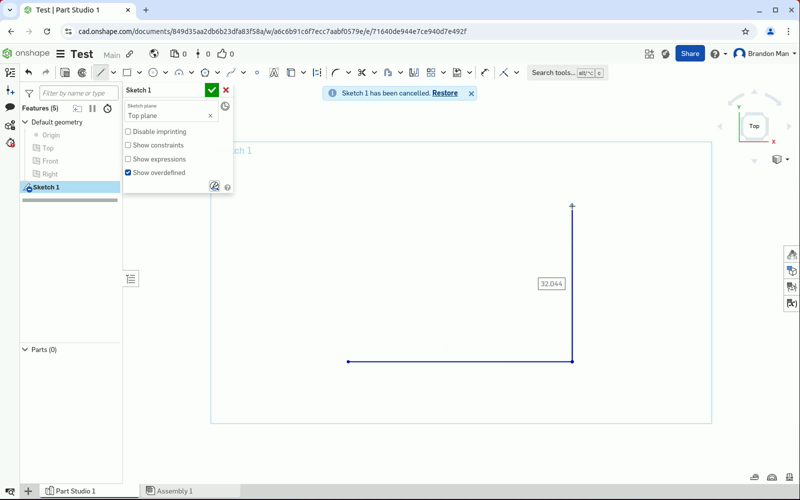
mouse_move(348, 205)
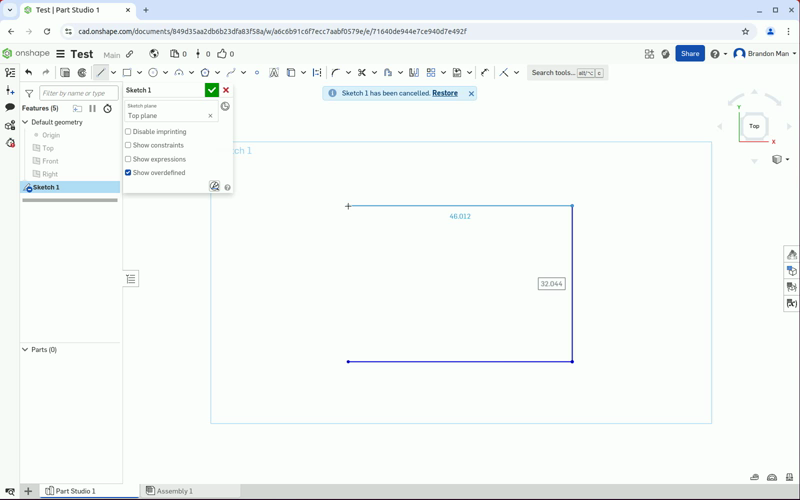
click(348, 205)
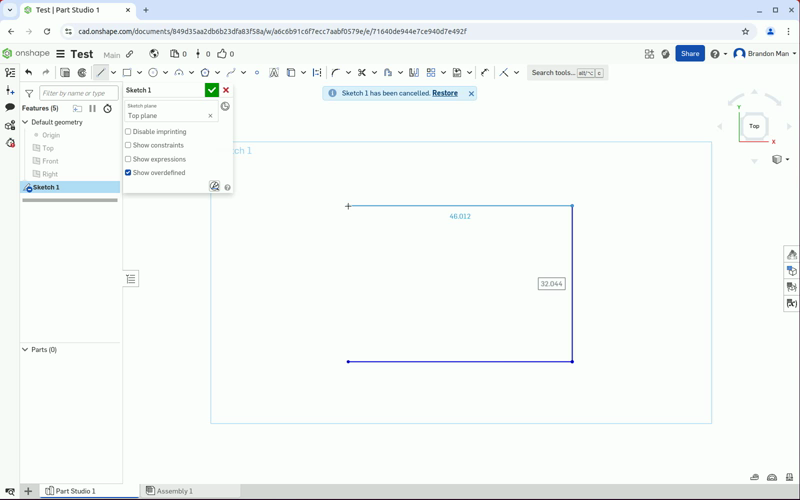
key_up(shift)
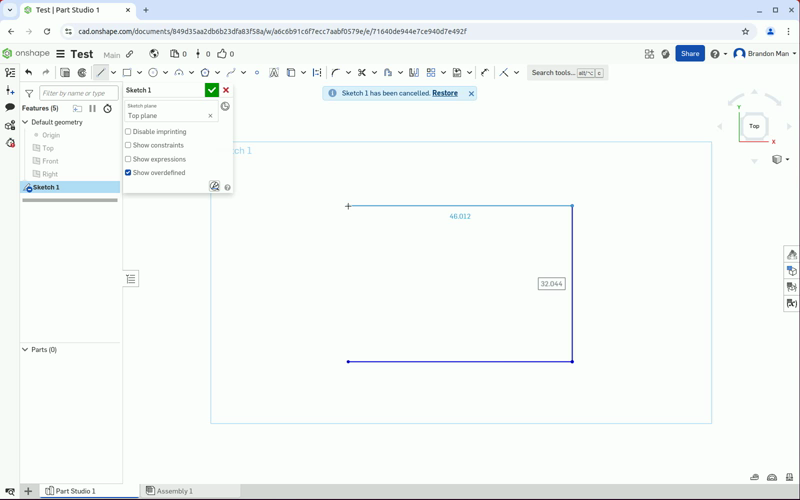
key_down(shift)
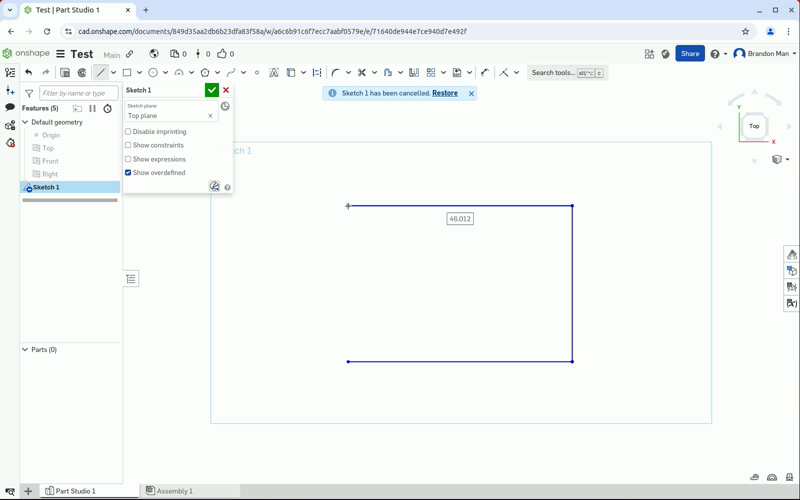
mouse_move(348, 361)
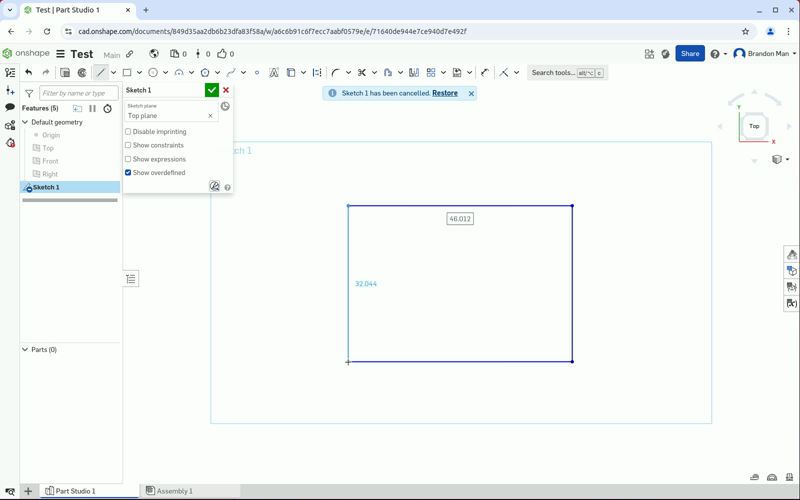
key_up(shift)
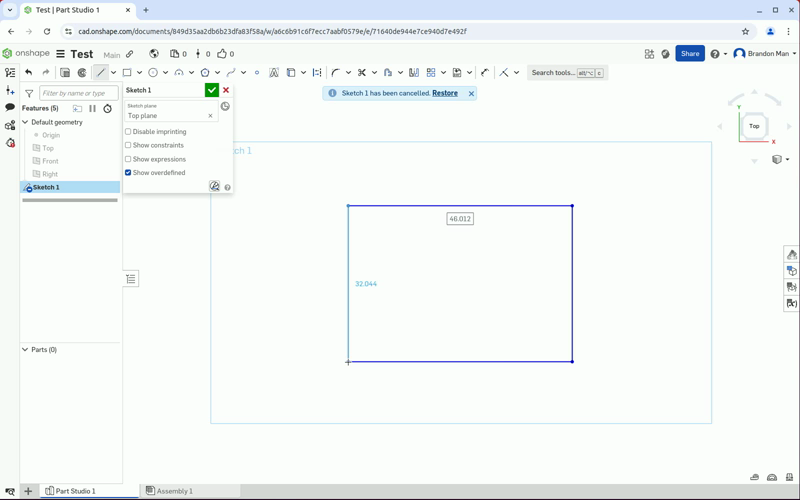
click(348, 361)
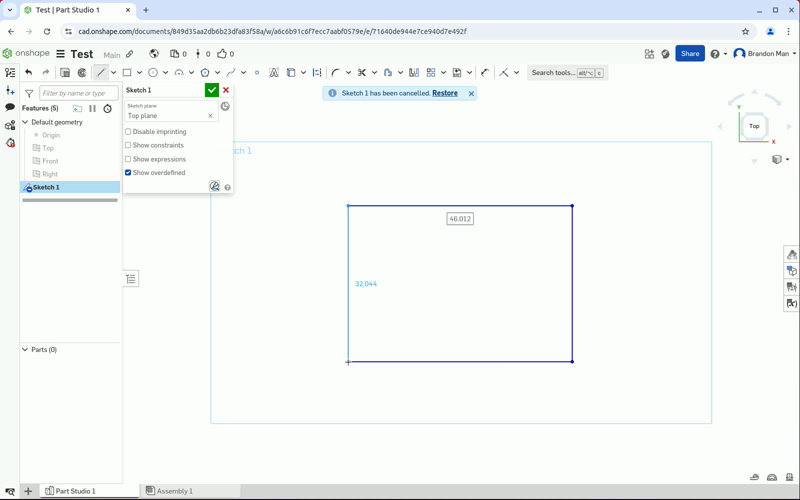
key(esc)
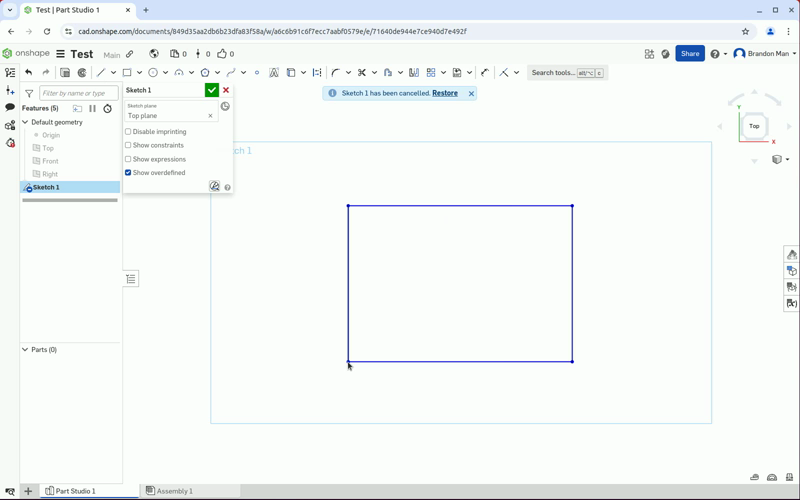
mouse_move(483, 281)
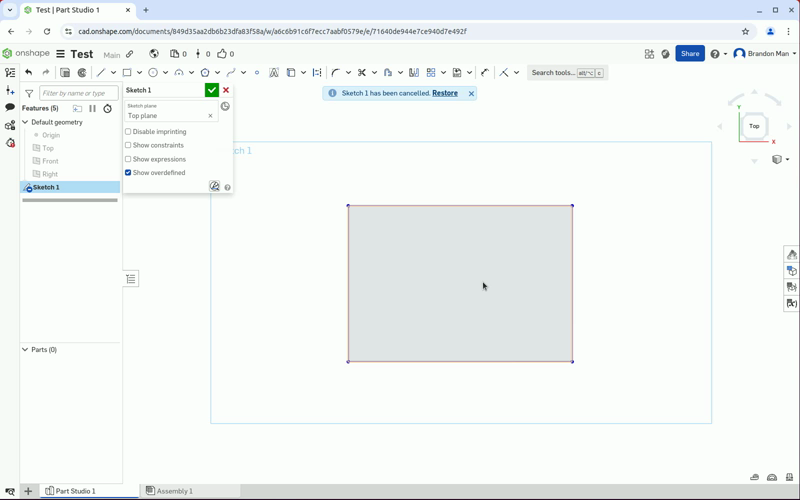
click(483, 281)
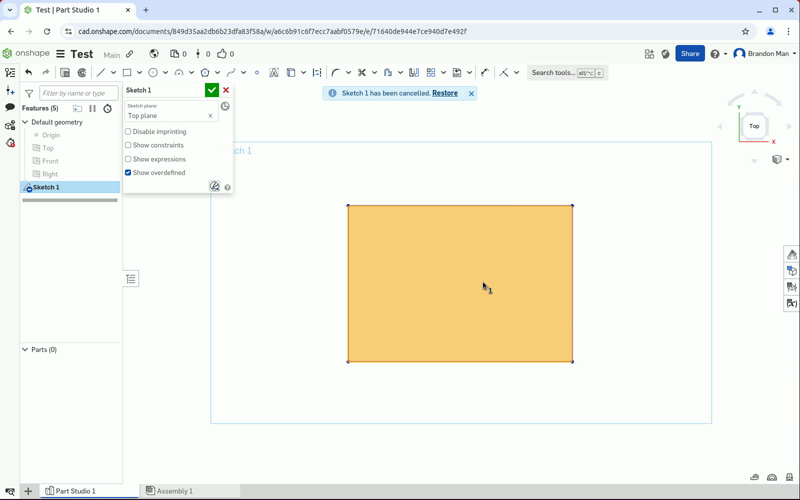
mouse_move(73, 352)
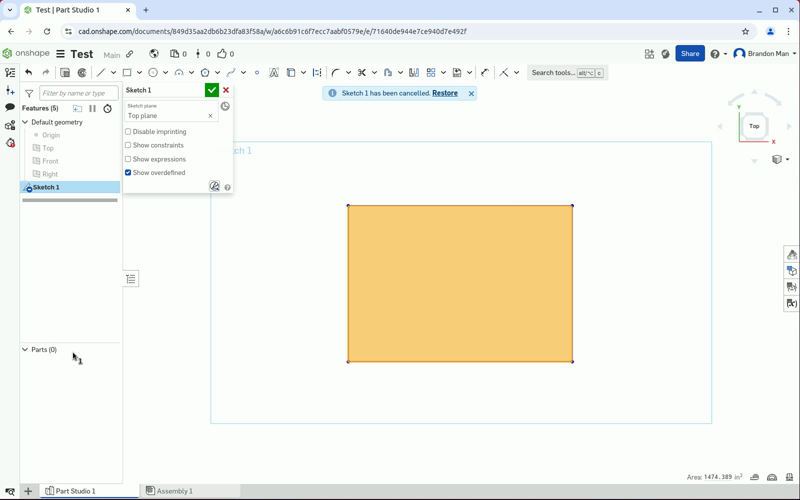
key(shift+y)
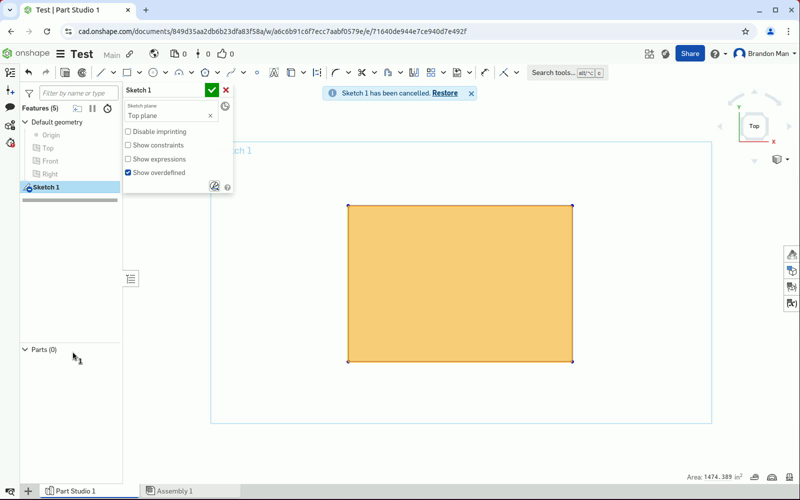
key(shift+e)
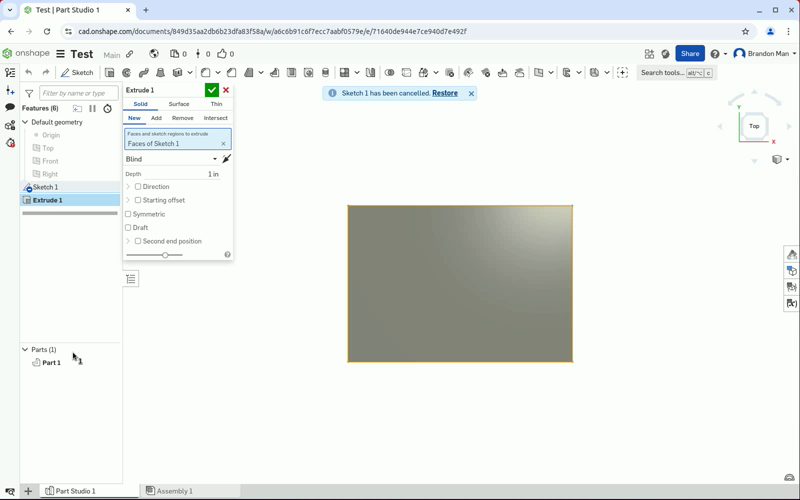
mouse_move(143, 106)
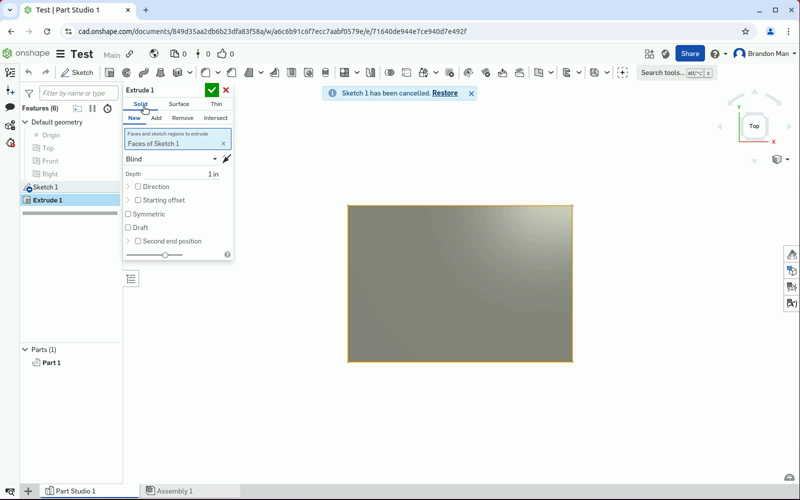
click(143, 106)
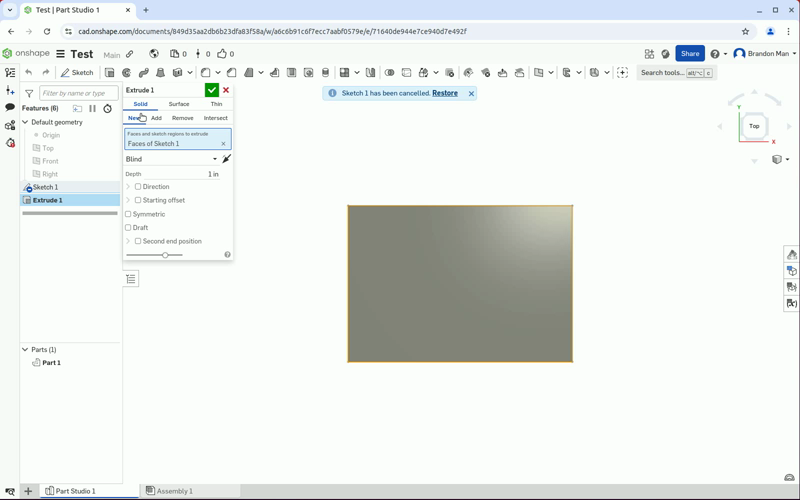
mouse_move(137, 120)
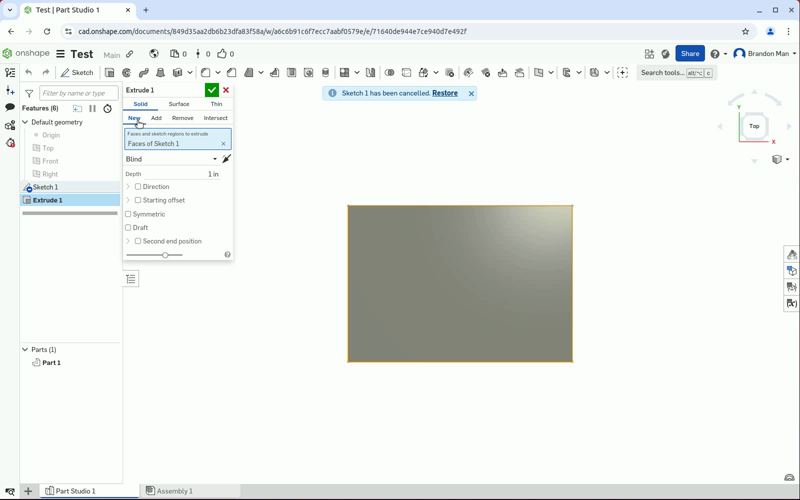
click(137, 120)
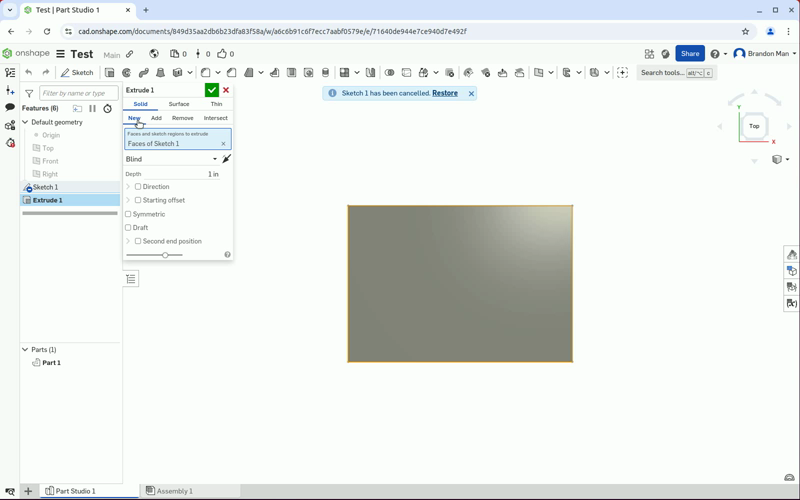
key(tab, 4)
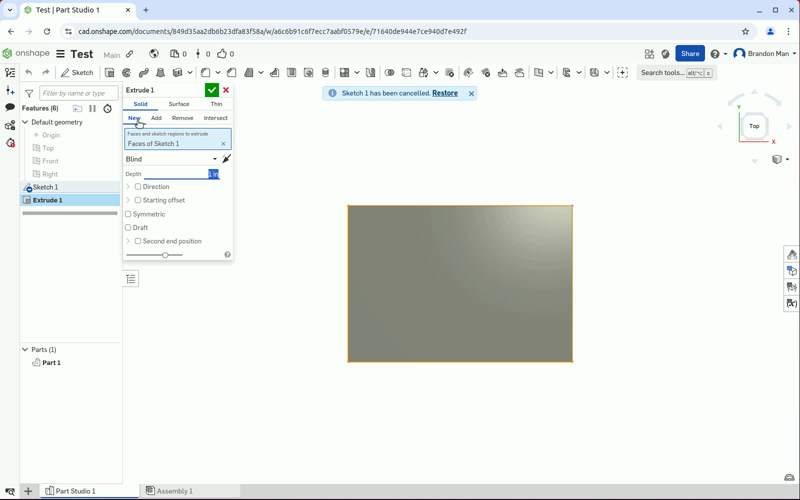
text(1.204)
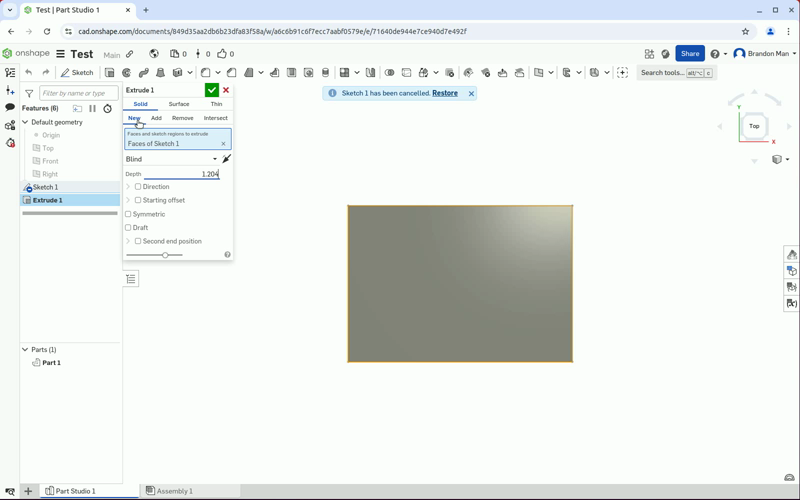
key(enter)
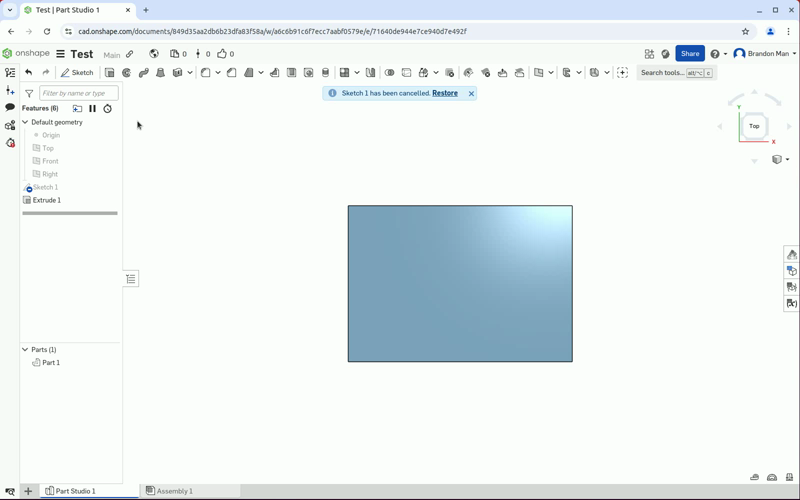
key(shift+h)
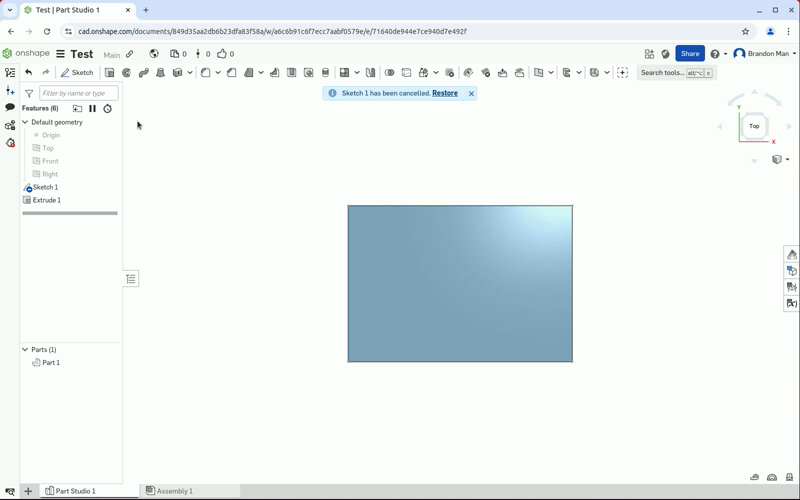
key(shift+h)
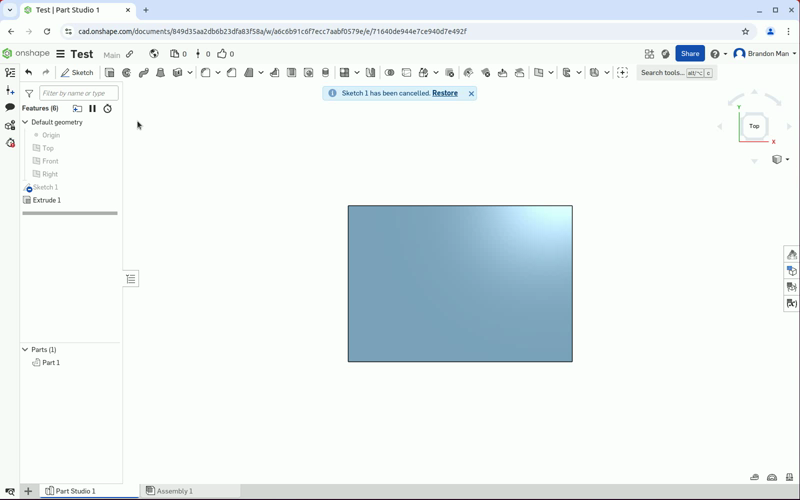
mouse_move(73, 189)
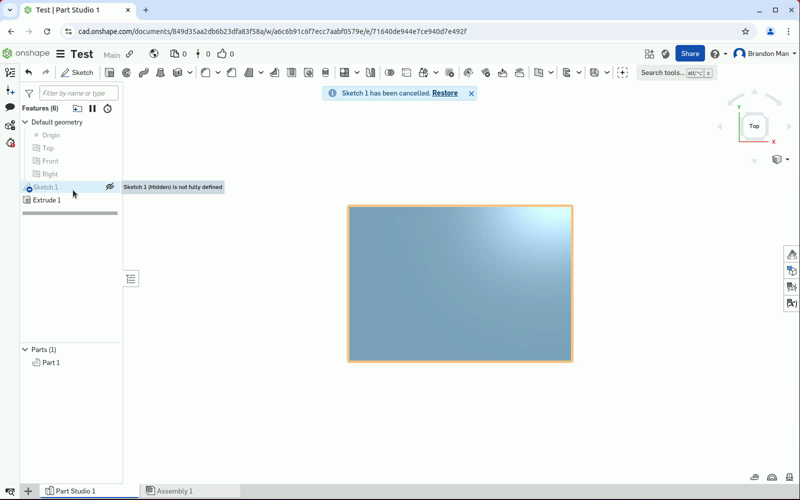
click(73, 189)
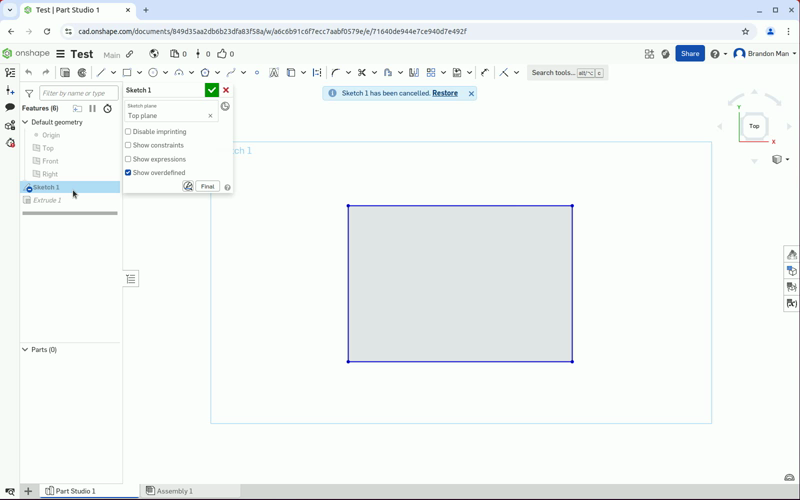
mouse_move(229, 92)
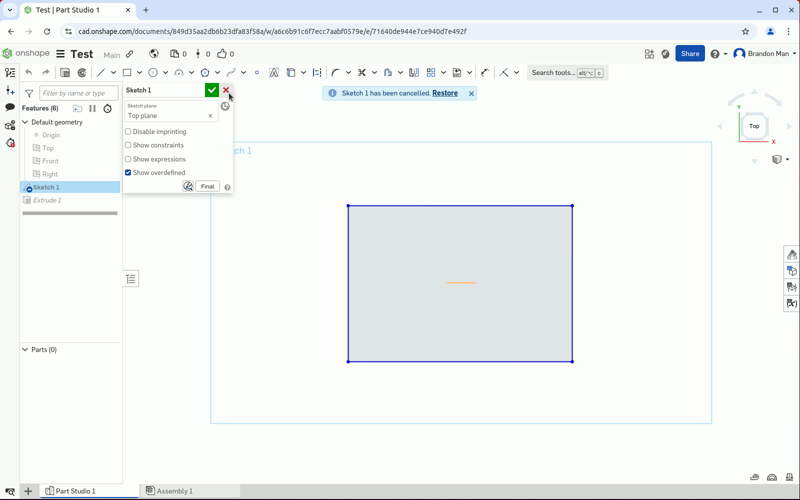
click(229, 92)
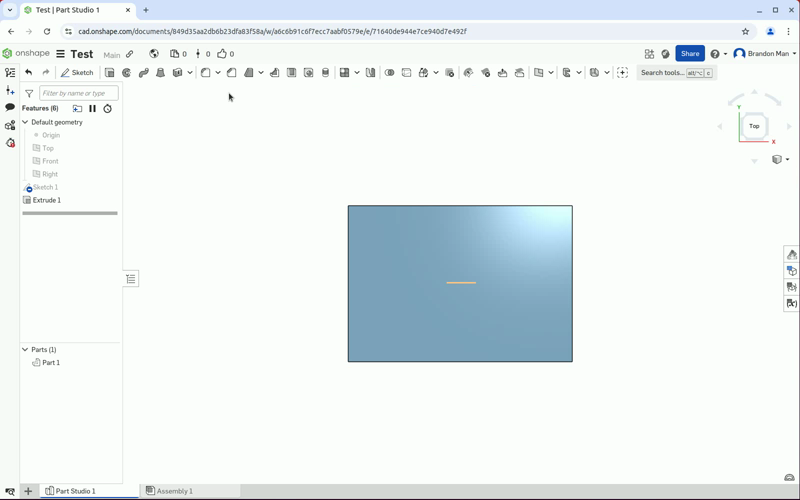
mouse_move(541, 75)
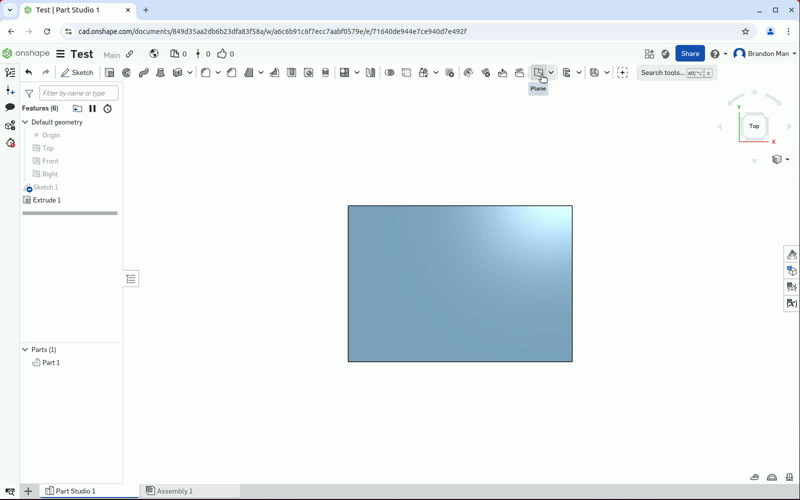
click(541, 75)
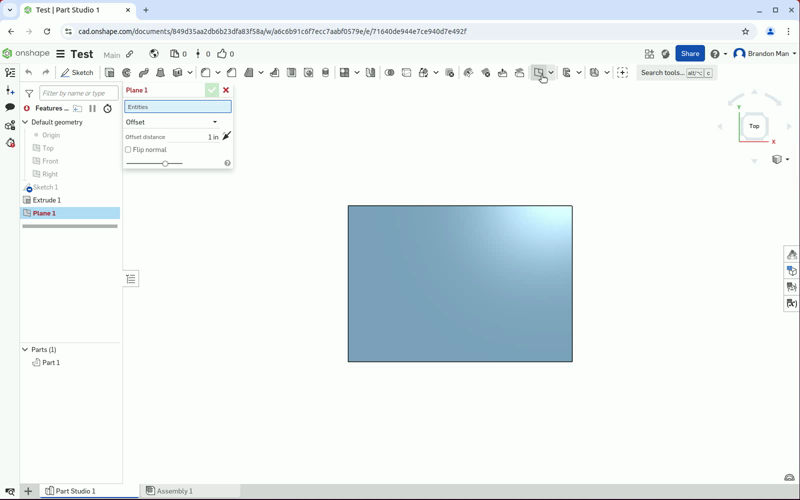
mouse_move(73, 150)
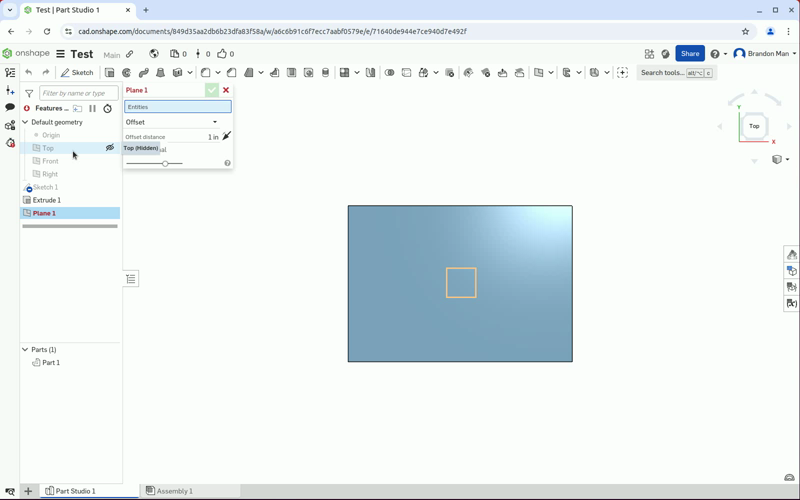
click(73, 150)
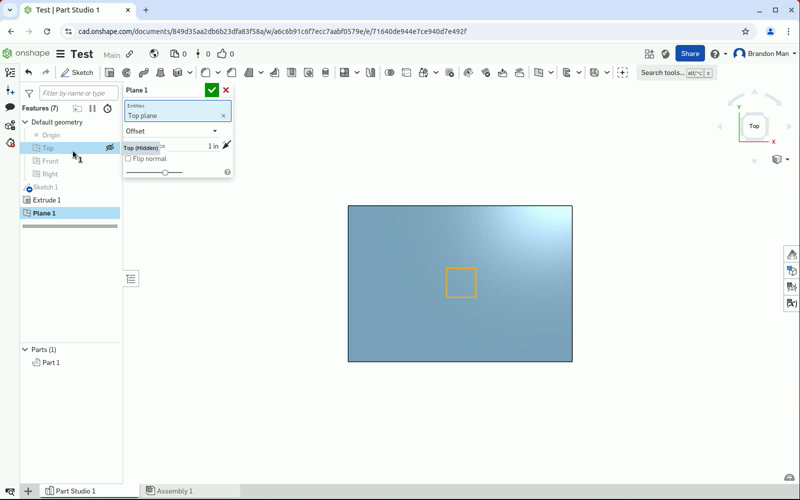
key(tab, 2)
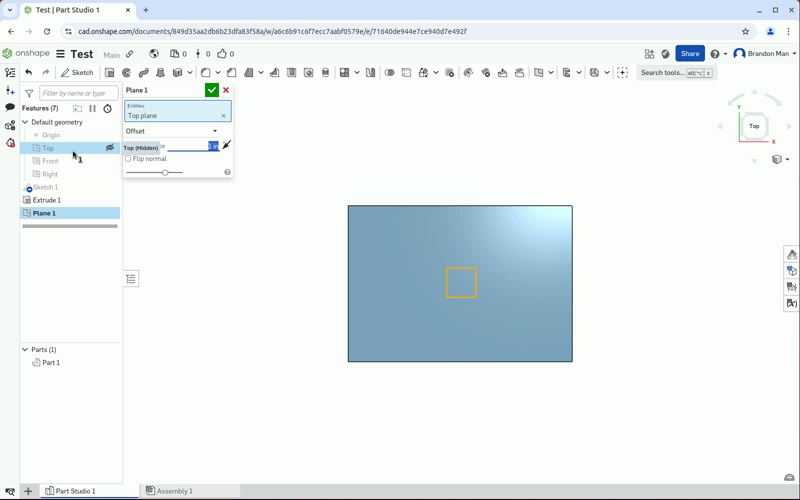
text(1.202)
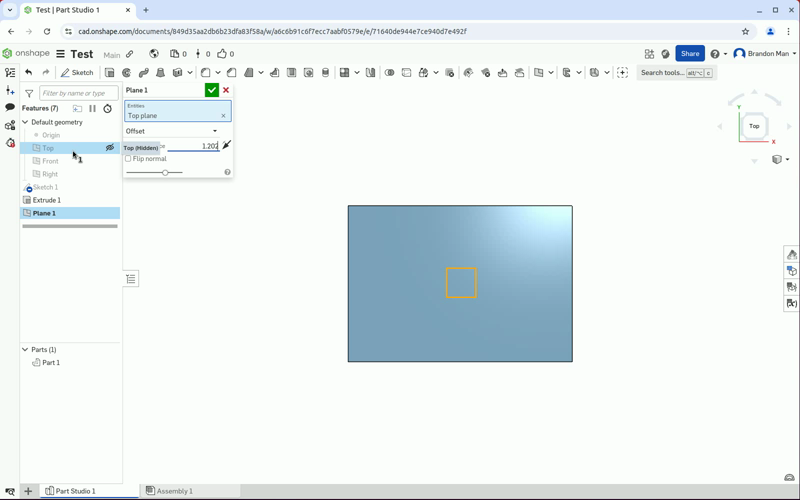
key(enter, 2)
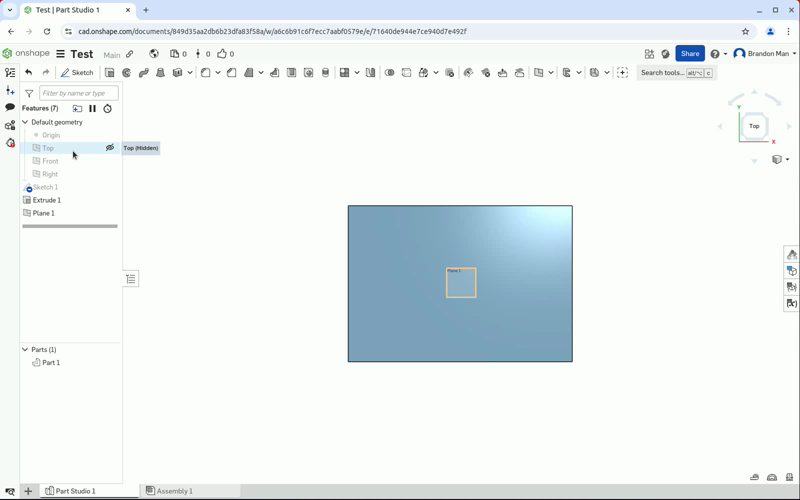
key(shift+s)
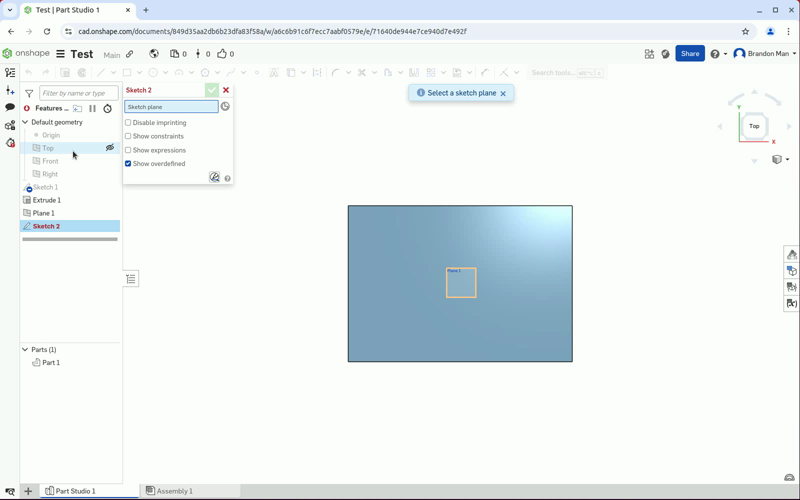
mouse_move(73, 215)
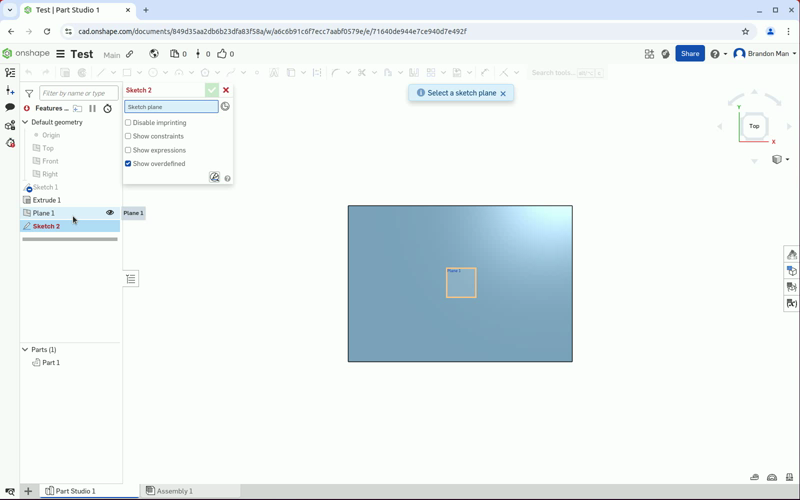
click(73, 215)
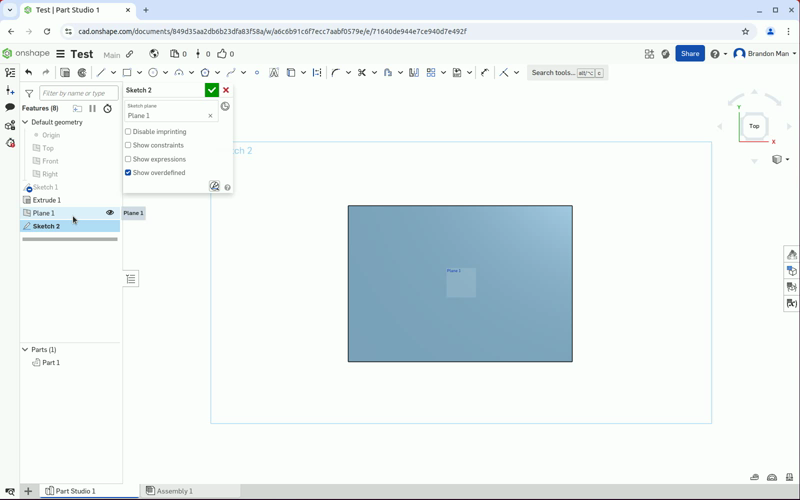
mouse_move(73, 352)
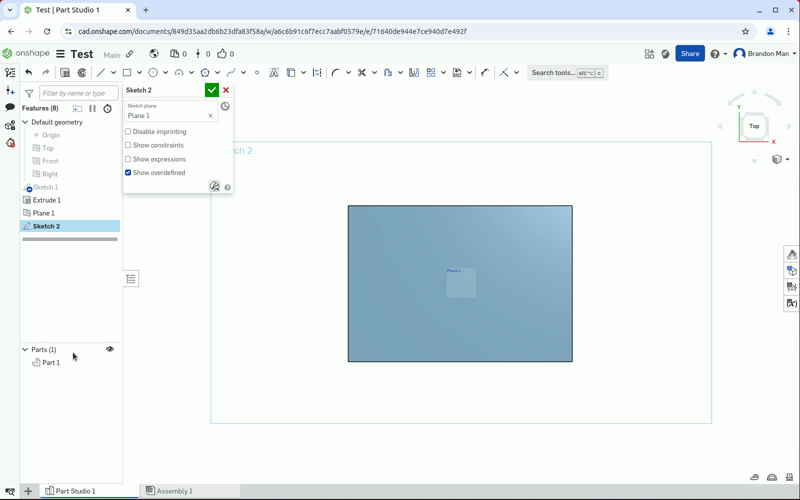
key(y)
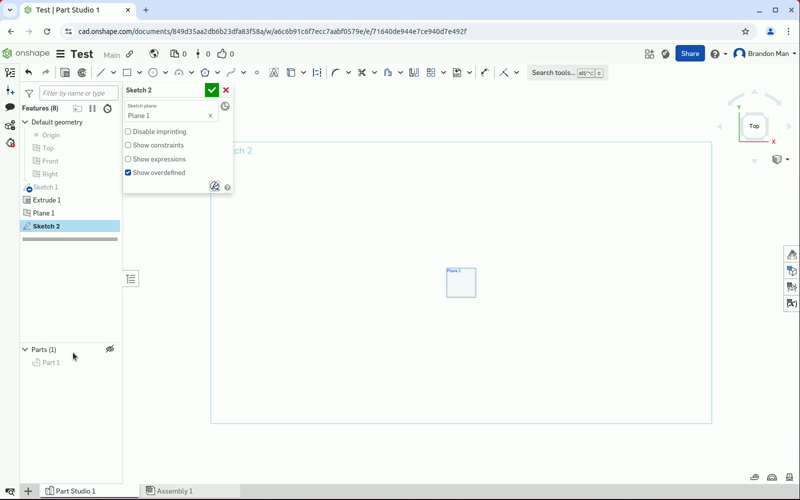
key(l)
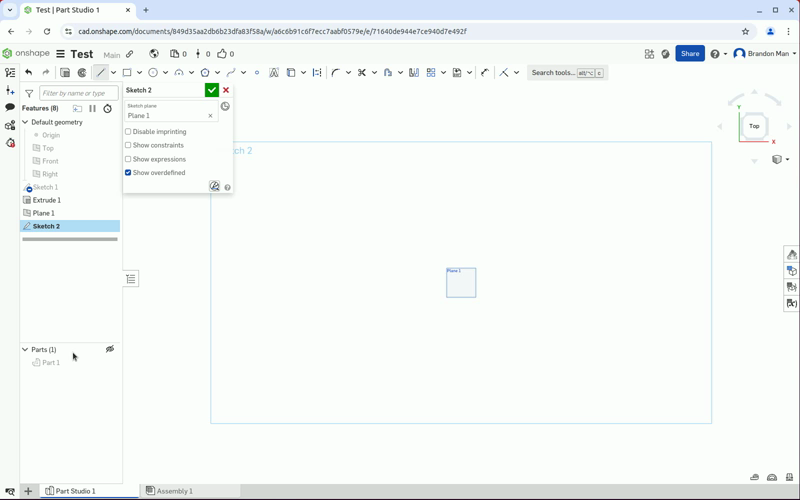
key_down(shift)
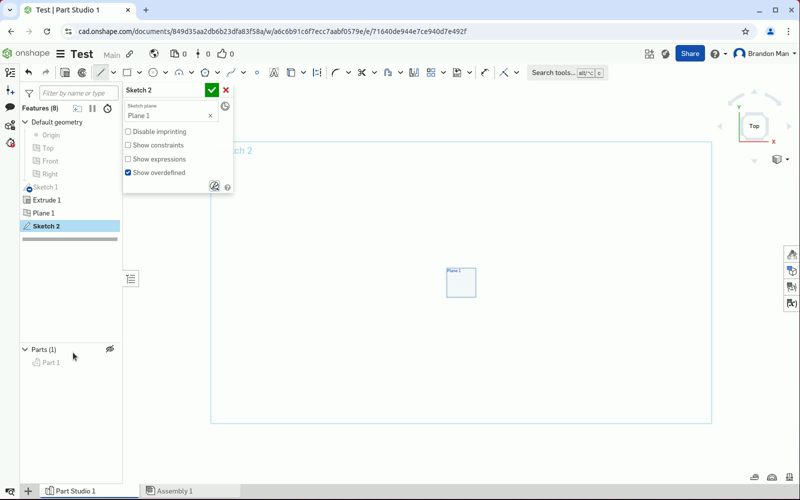
mouse_move(357, 351)
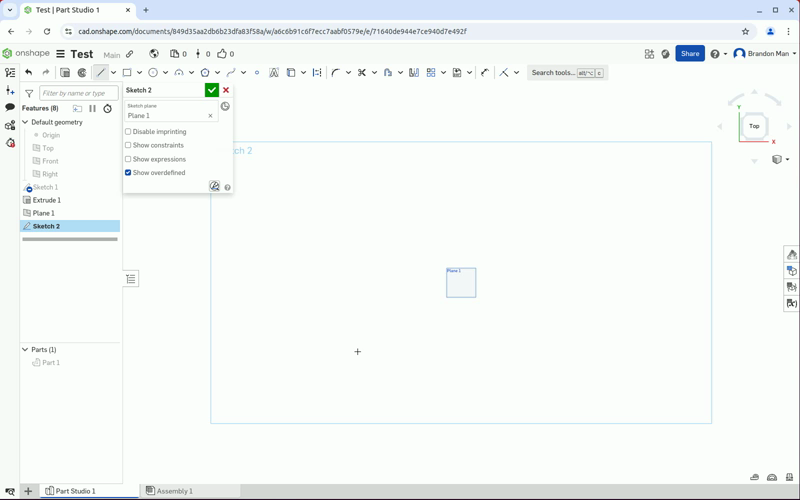
click(357, 351)
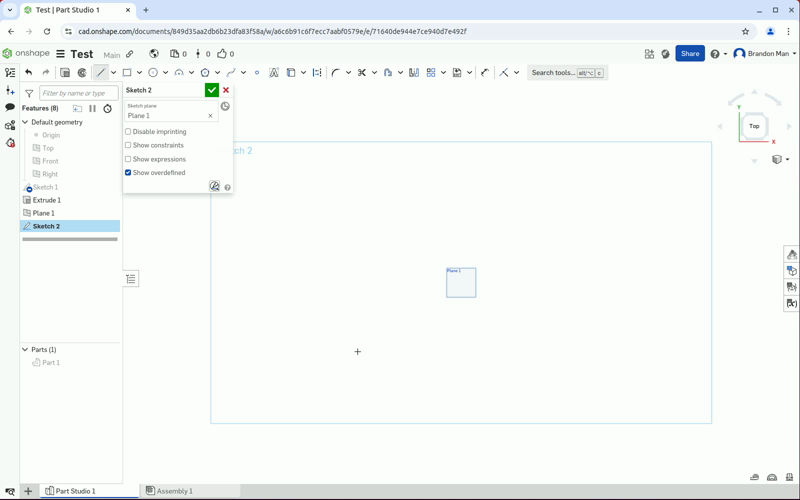
key_up(shift)
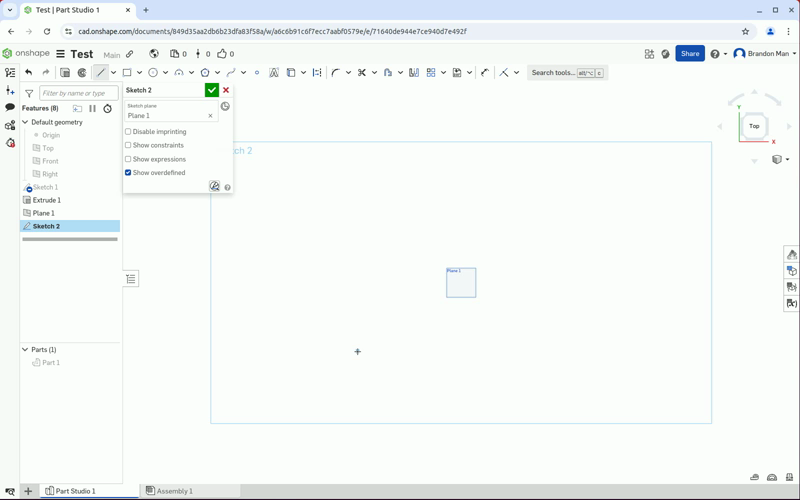
key_down(shift)
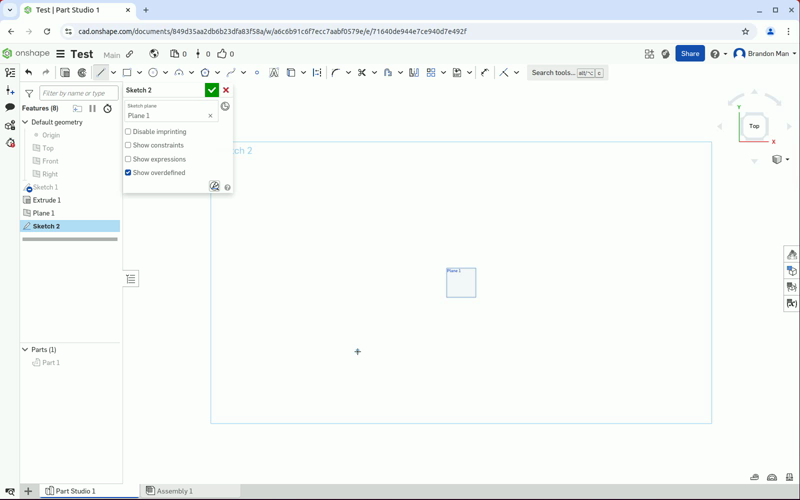
mouse_move(455, 351)
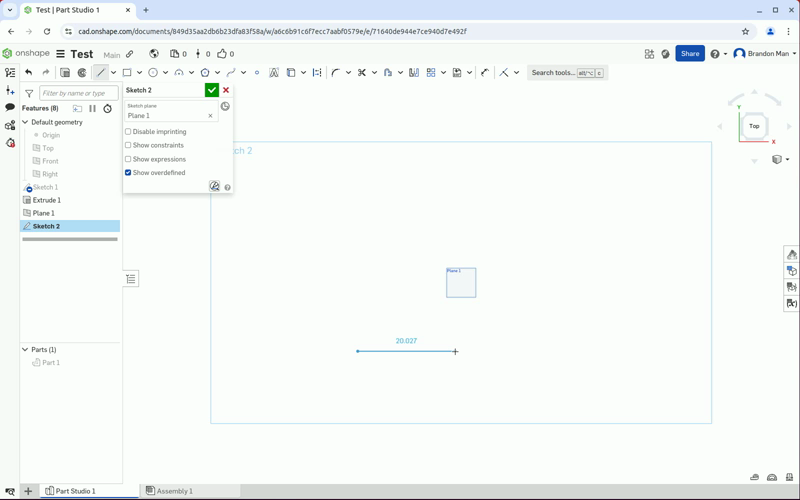
click(455, 351)
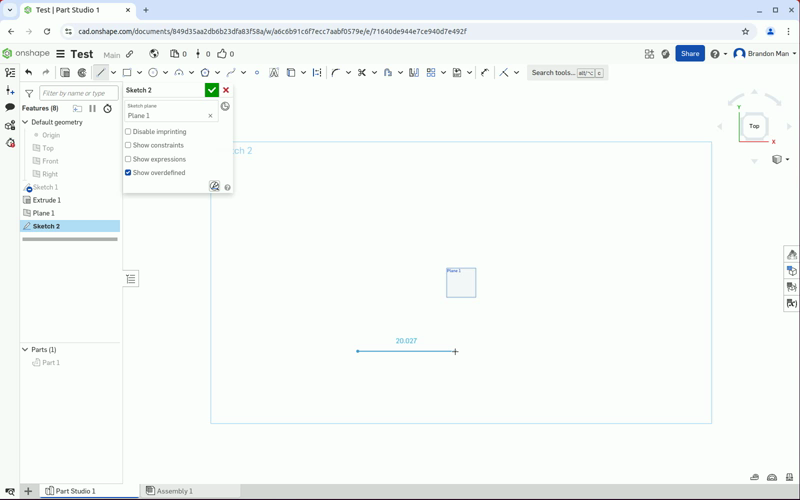
key_up(shift)
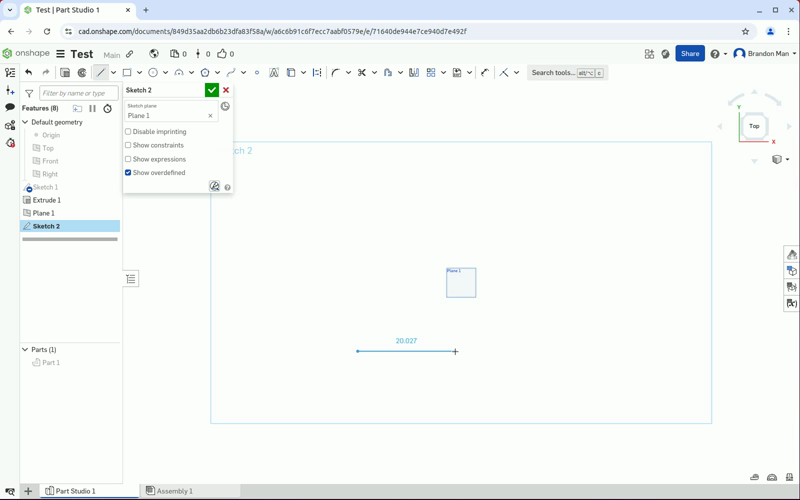
key_down(shift)
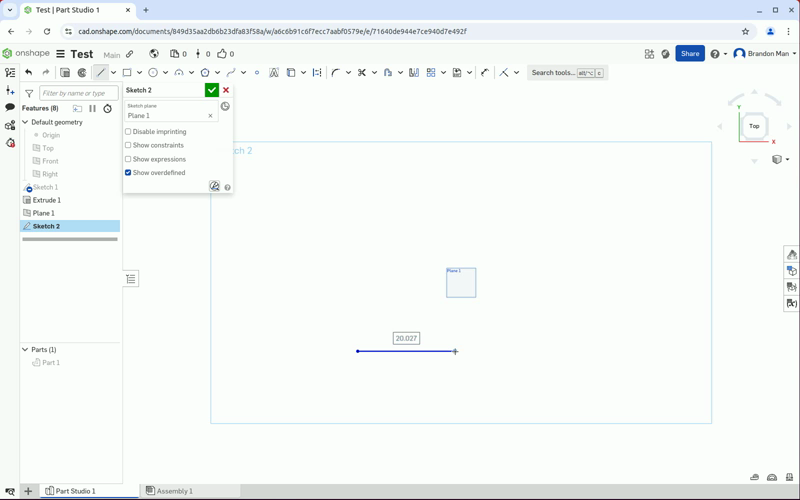
mouse_move(485, 351)
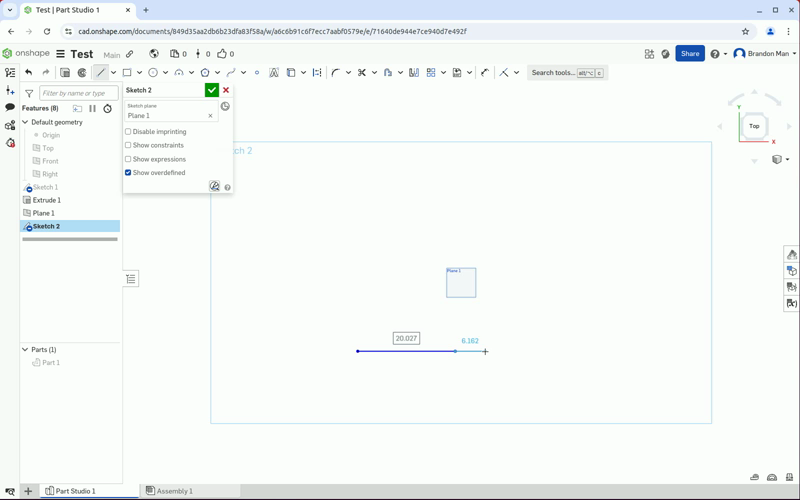
mouse_move(455, 325)
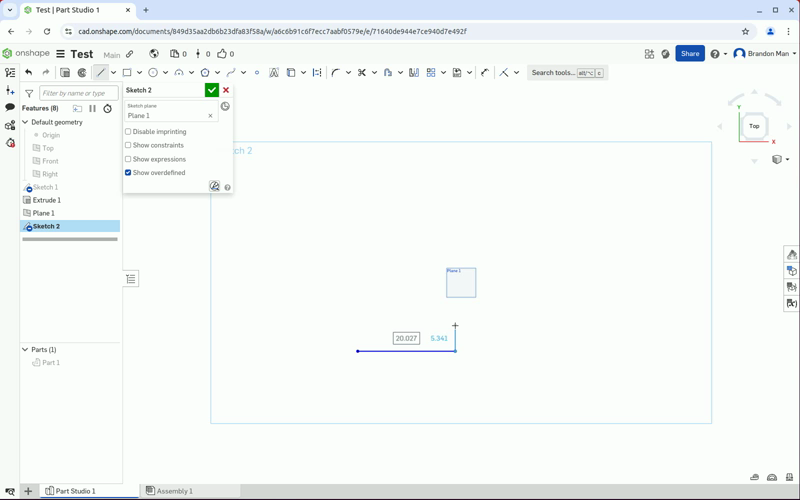
click(455, 325)
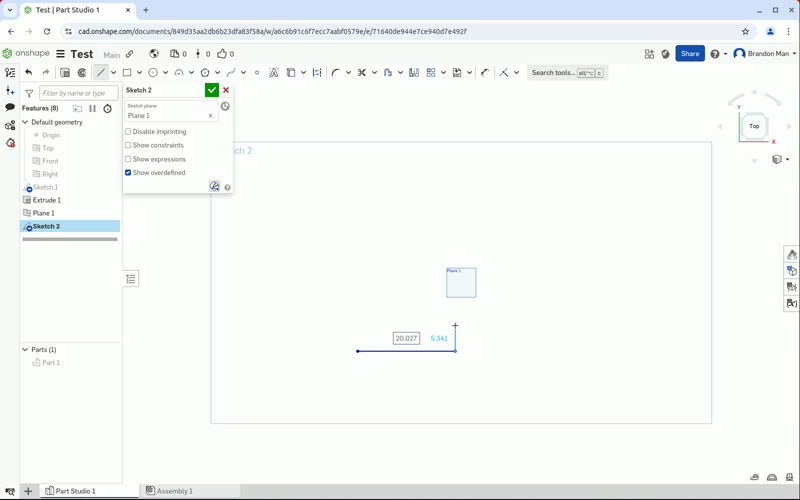
key_up(shift)
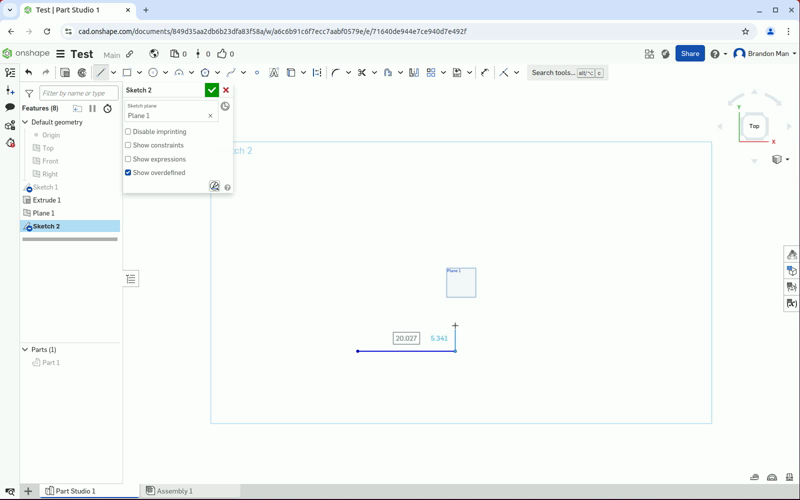
key_down(shift)
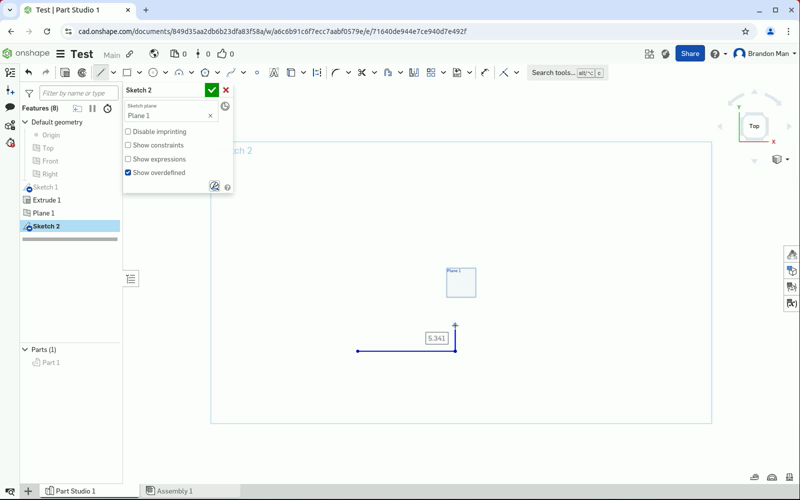
mouse_move(357, 325)
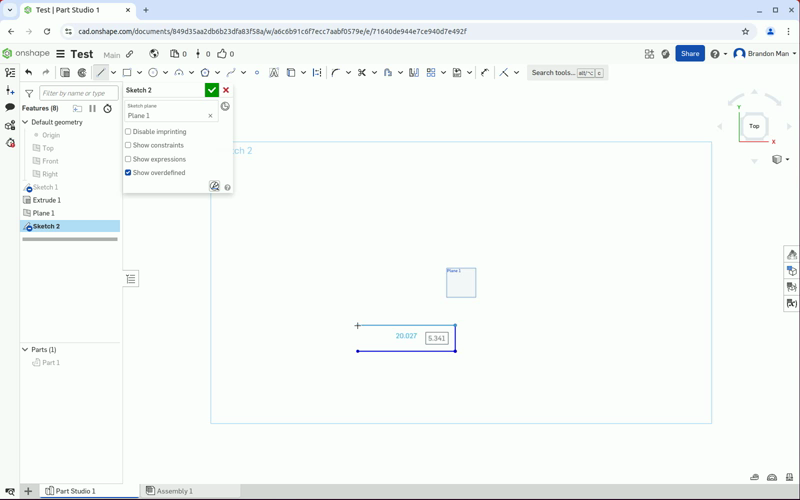
click(357, 325)
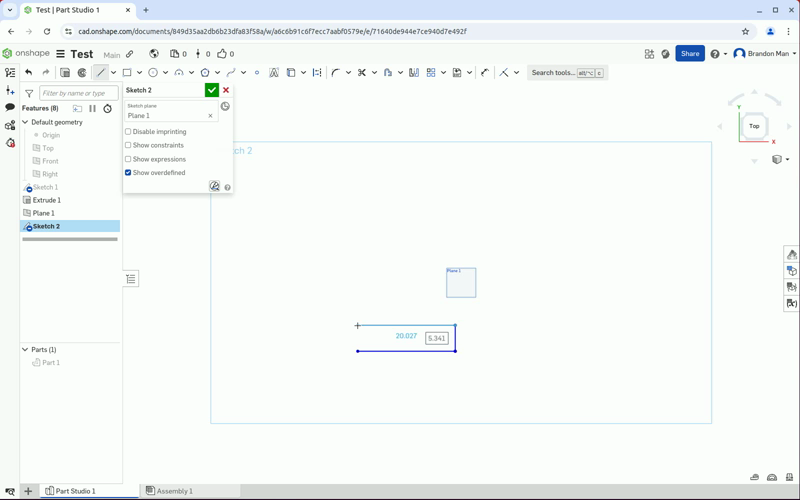
key_up(shift)
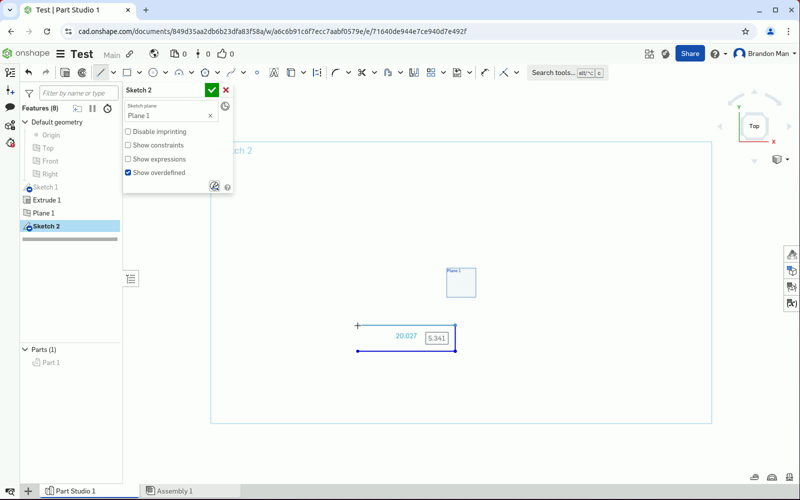
mouse_move(387, 325)
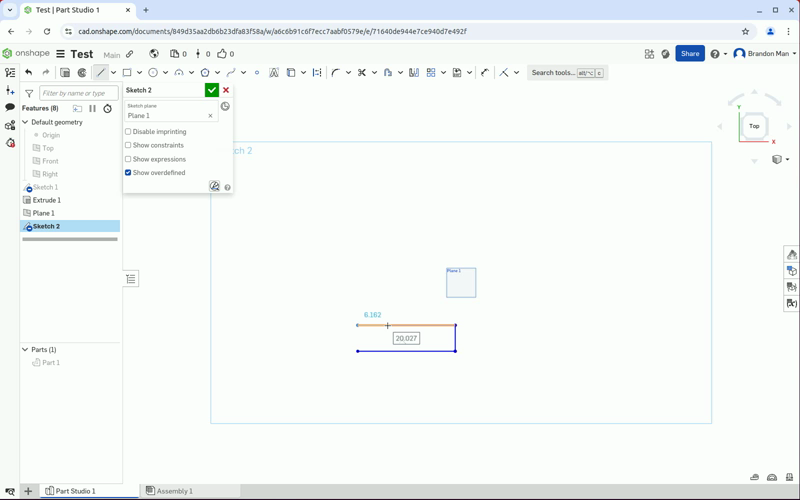
key_down(shift)
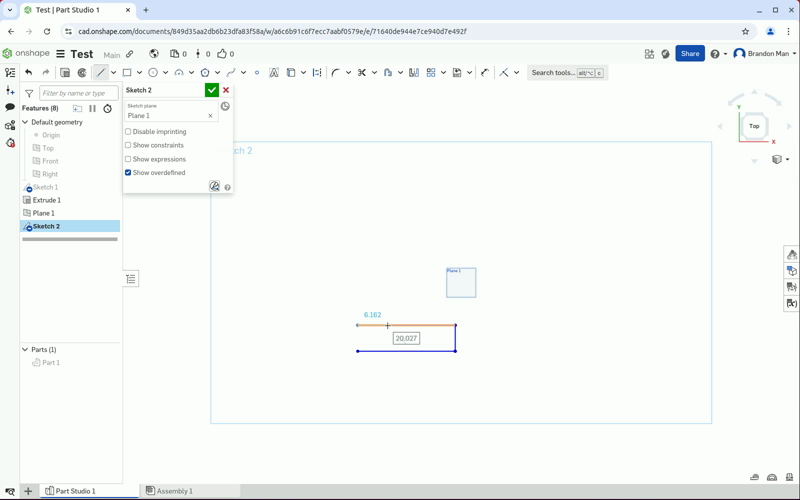
mouse_move(357, 351)
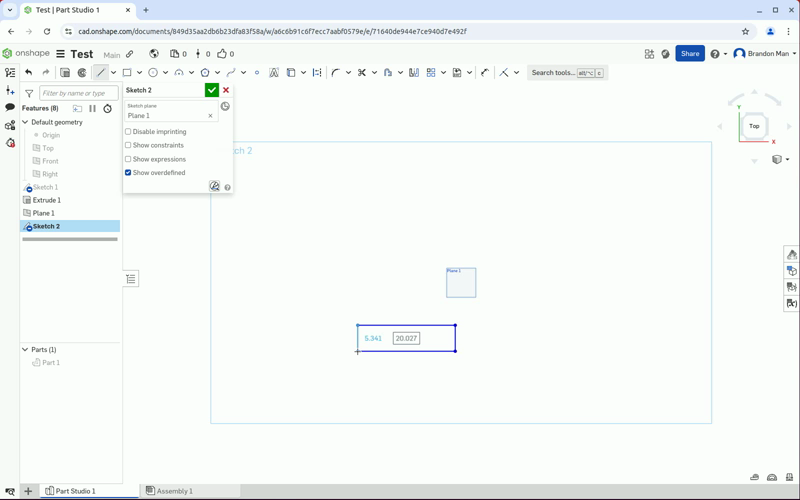
key_up(shift)
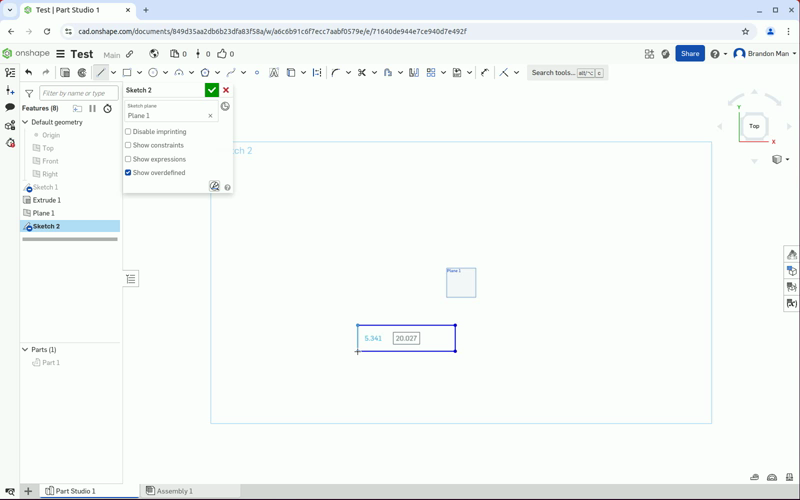
click(357, 351)
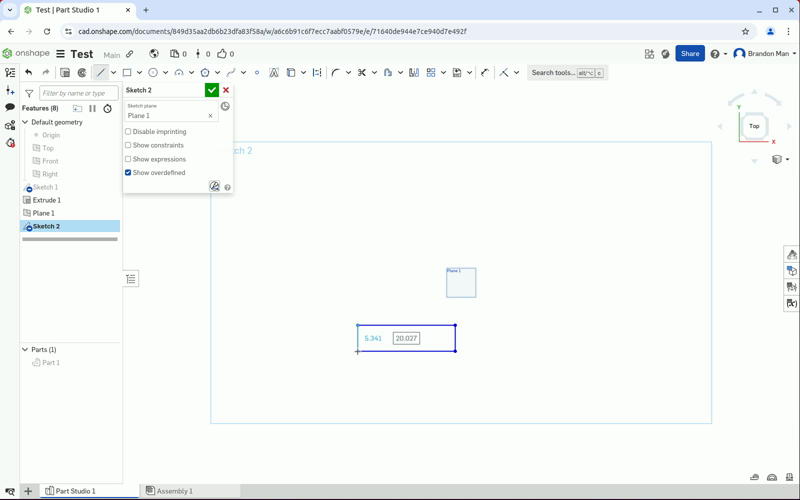
key(esc)
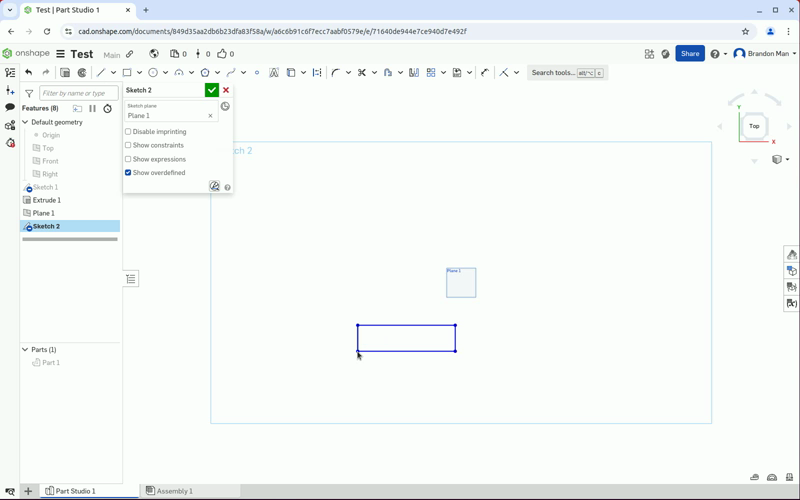
mouse_move(378, 341)
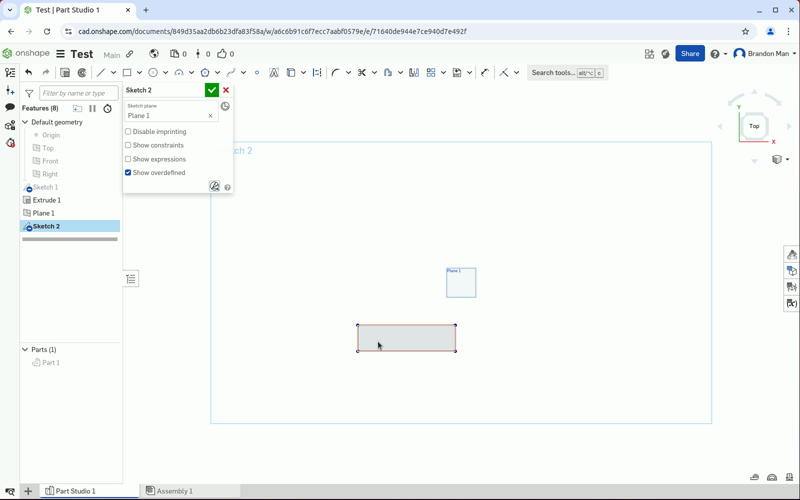
click(378, 341)
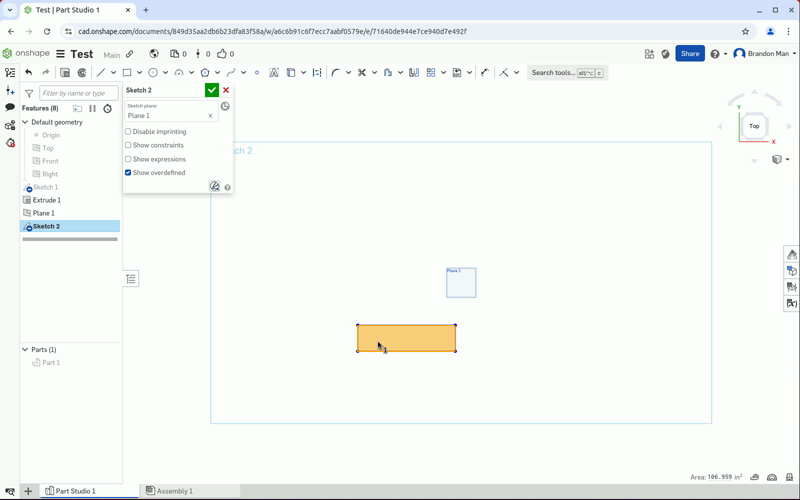
mouse_move(73, 352)
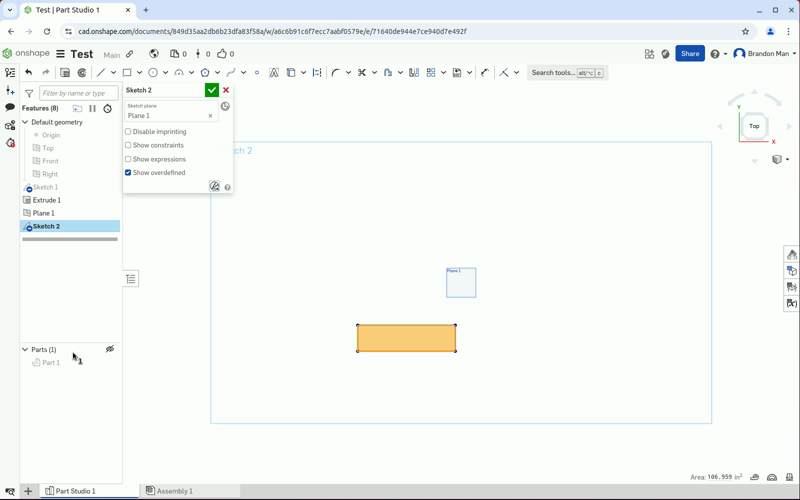
key(shift+y)
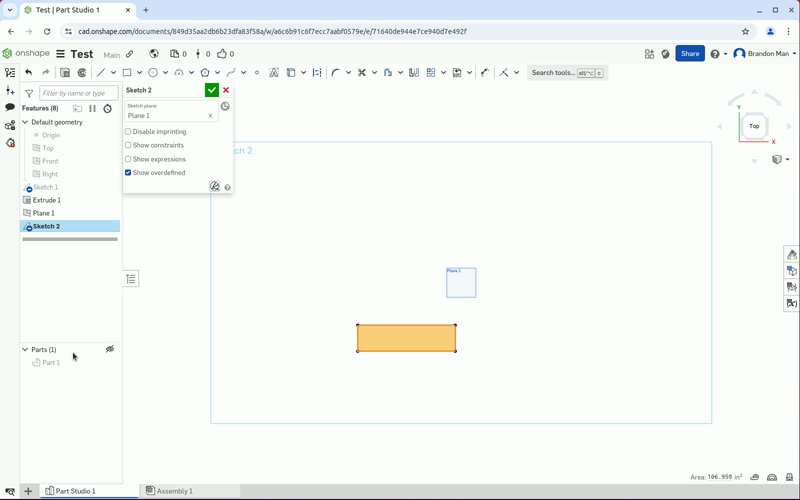
key(shift+e)
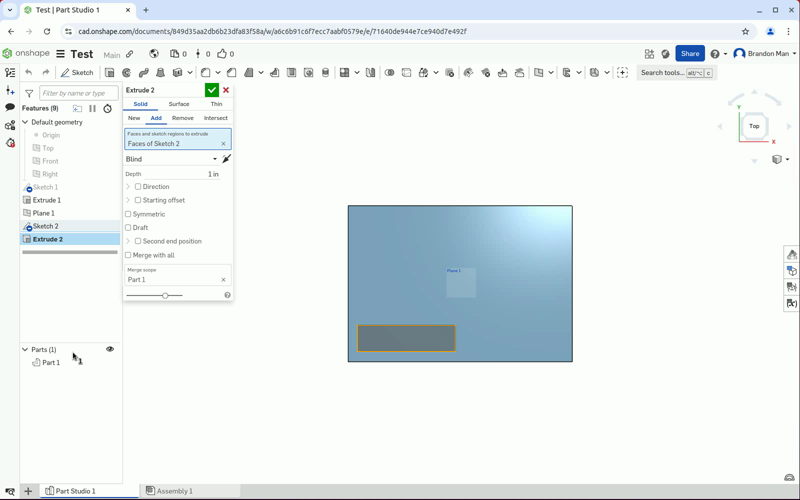
mouse_move(143, 106)
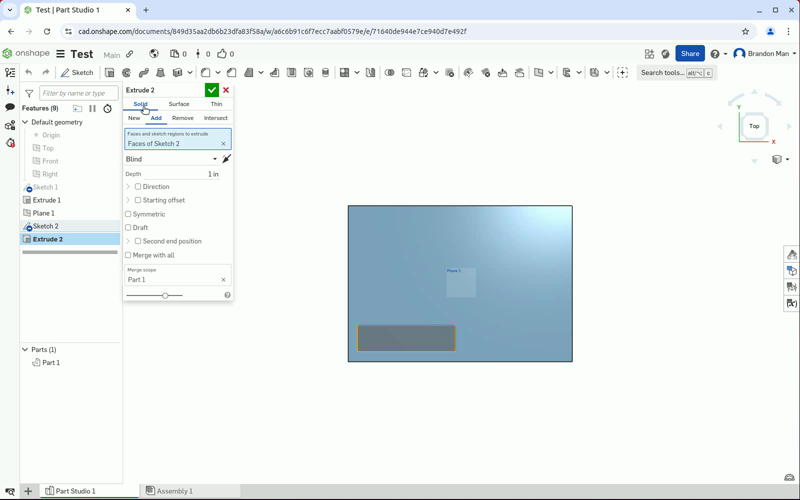
click(143, 106)
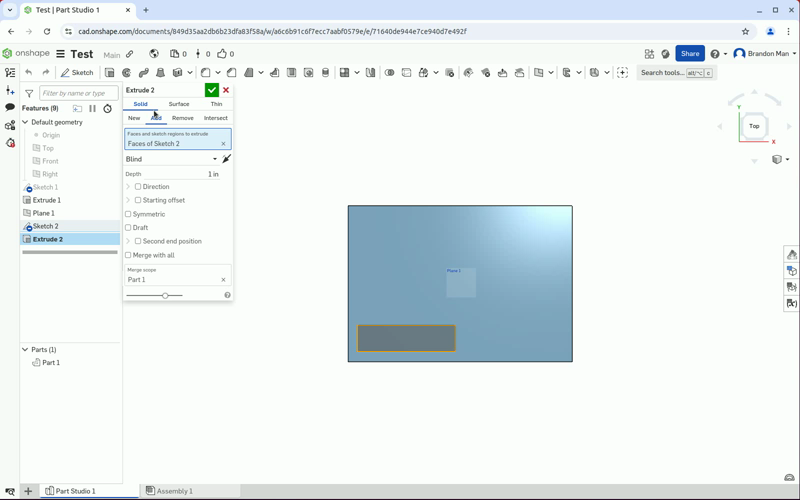
mouse_move(186, 120)
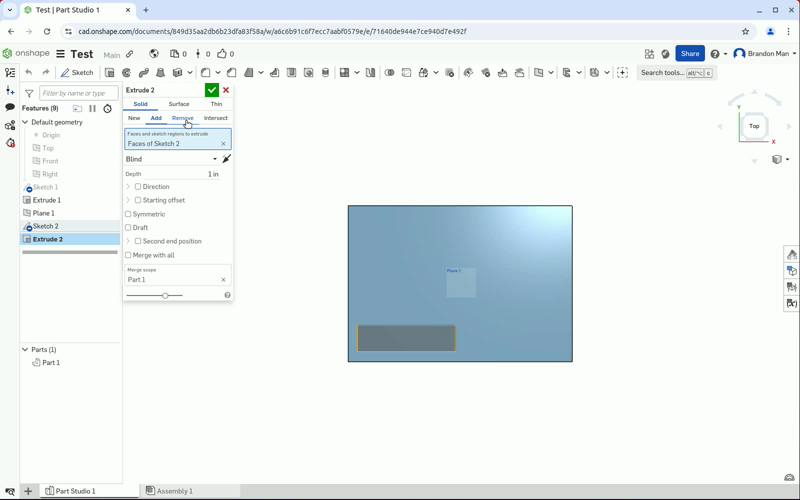
click(186, 120)
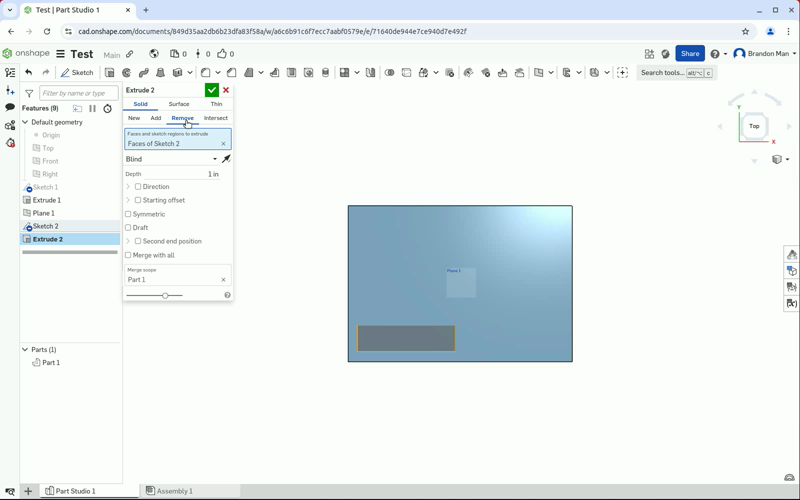
key(tab, 4)
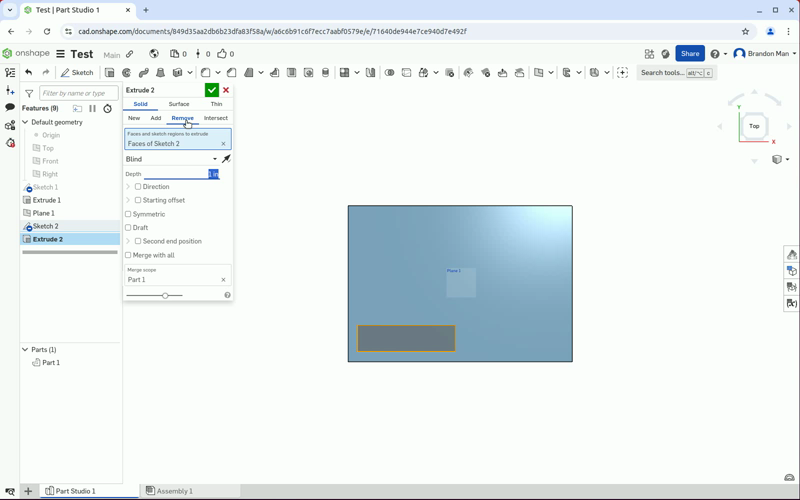
text(1.204)
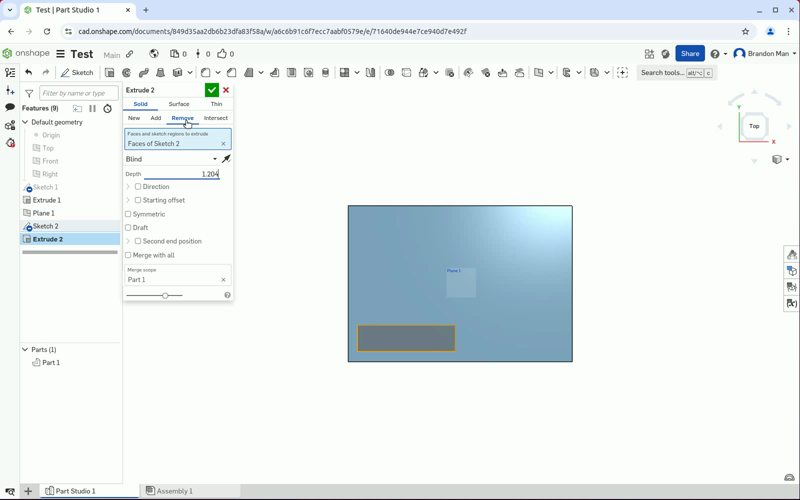
key(tab, 6)
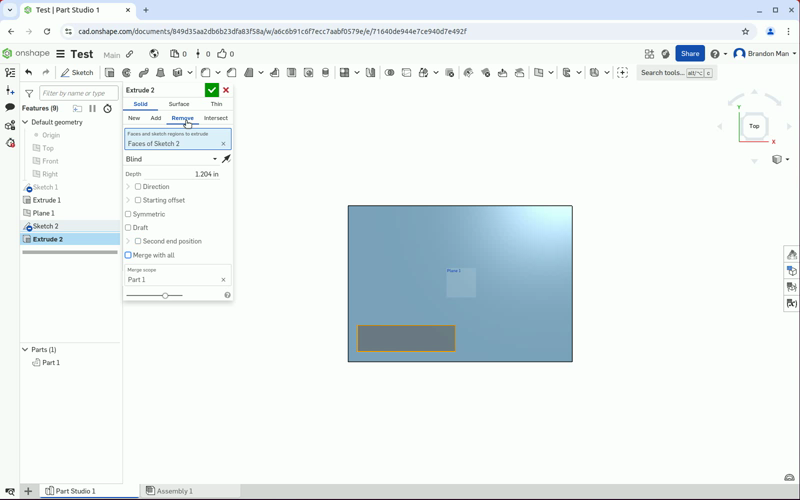
key(space)
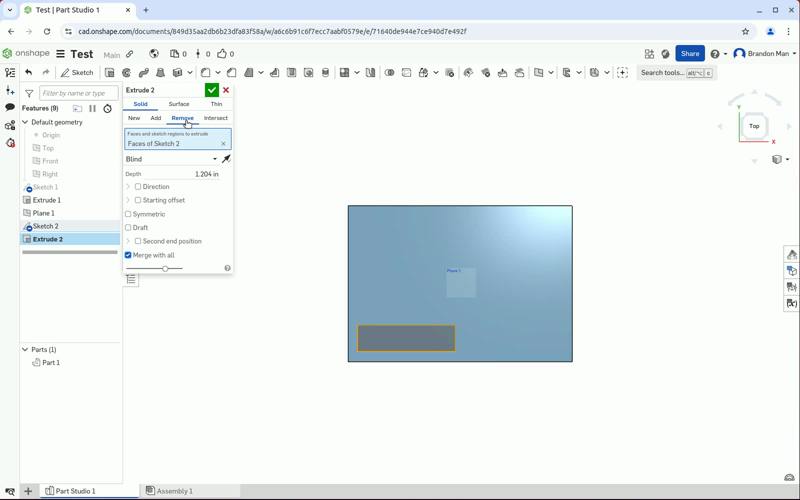
key(enter)
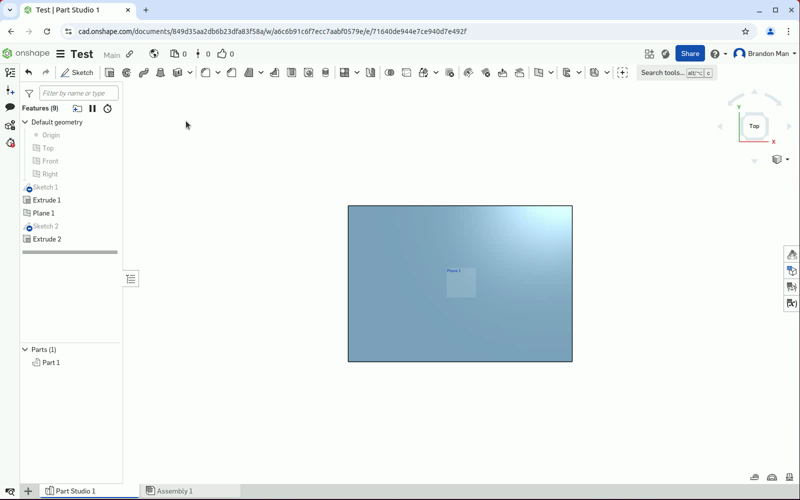
key(shift+h)
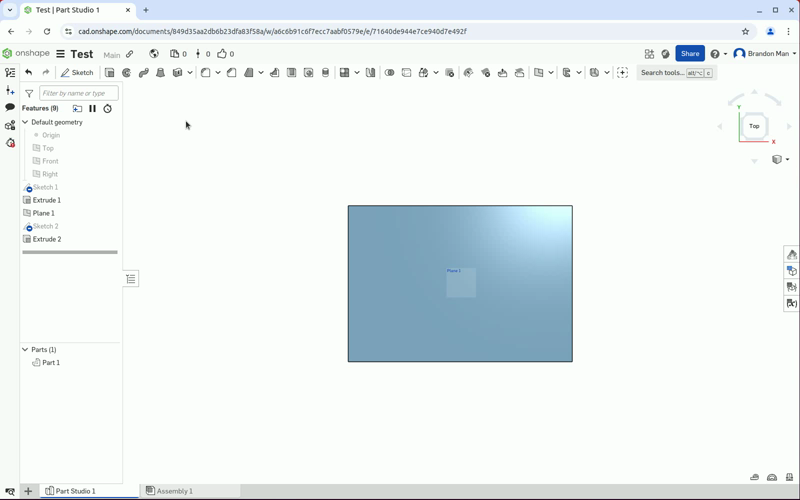
key(shift+h)
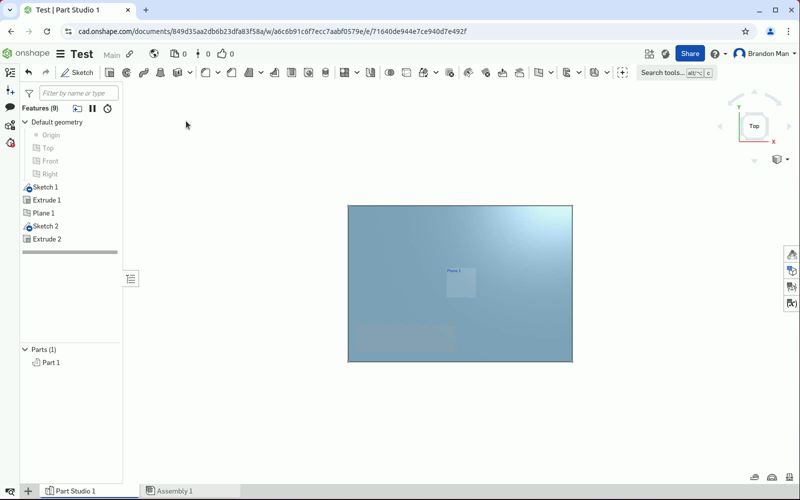
key(shift+7)
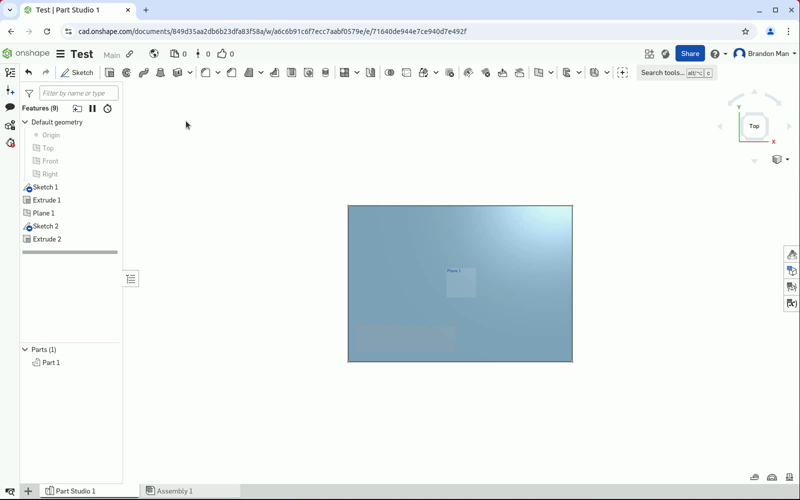
key(up, 3)
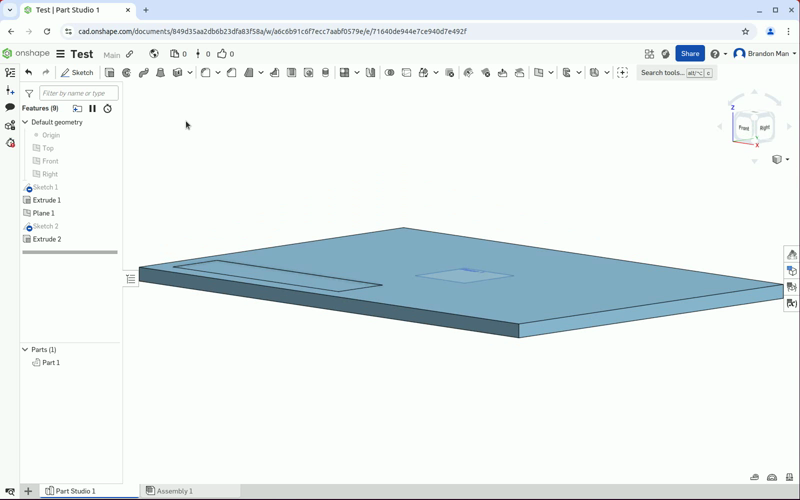
key(left, 3)
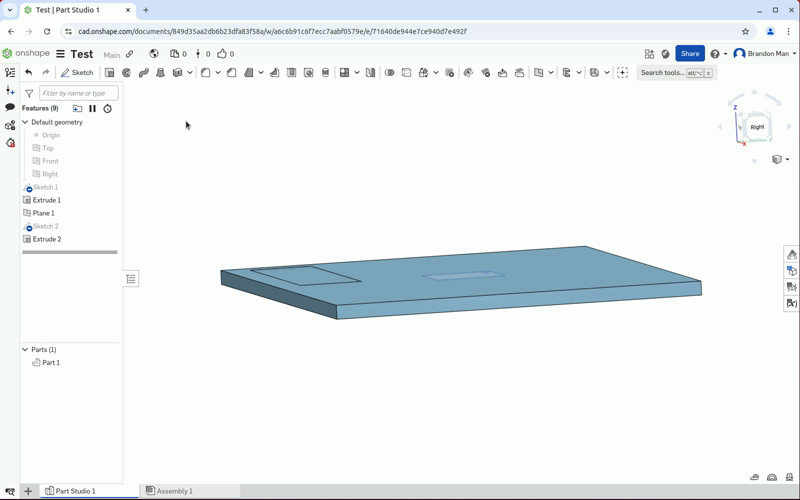
key(right, 3)
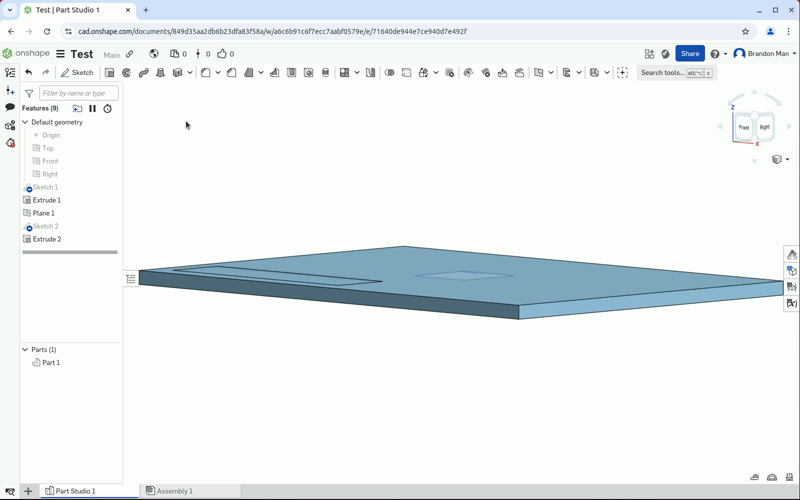
key(down, 3)
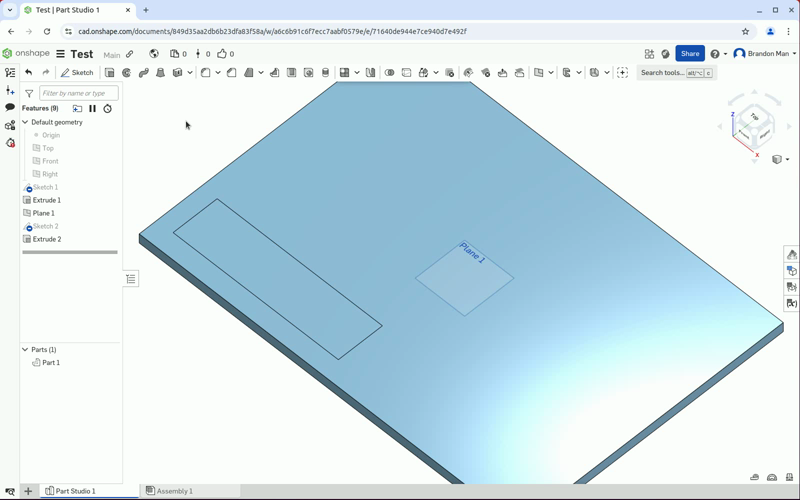
mouse_move(73, 189)
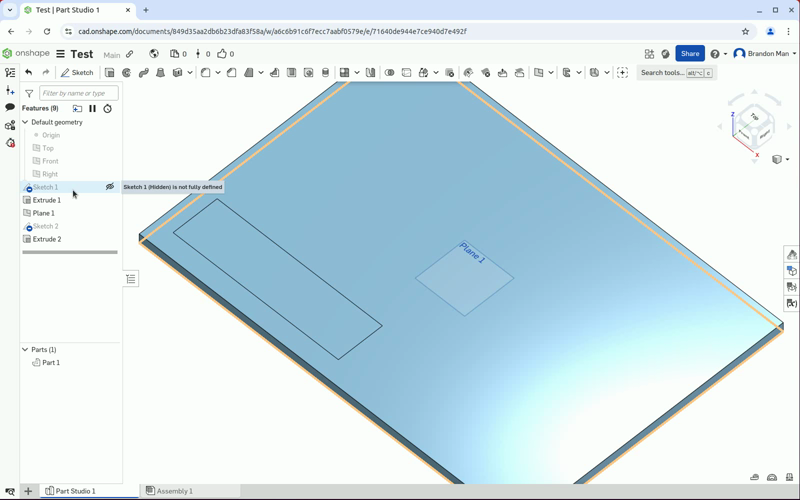
click(73, 189)